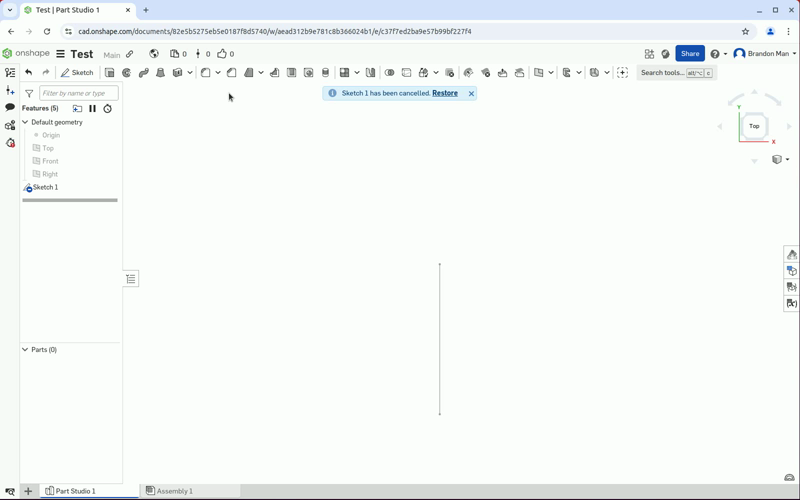
key(shift+h)
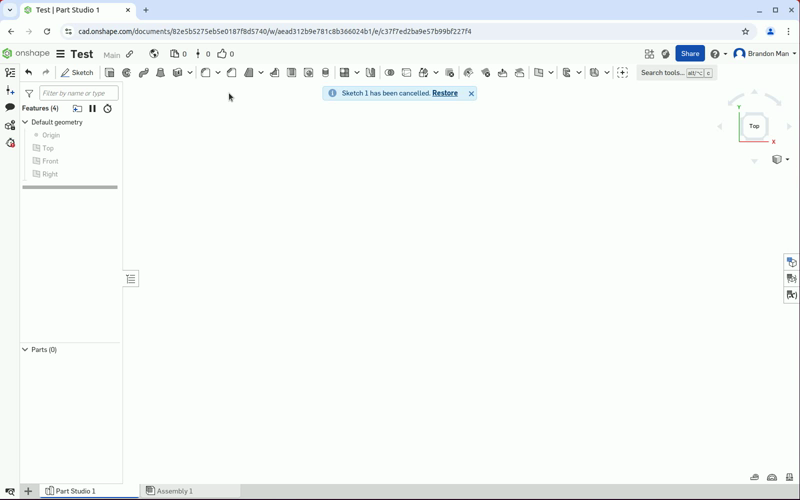
mouse_move(73, 352)
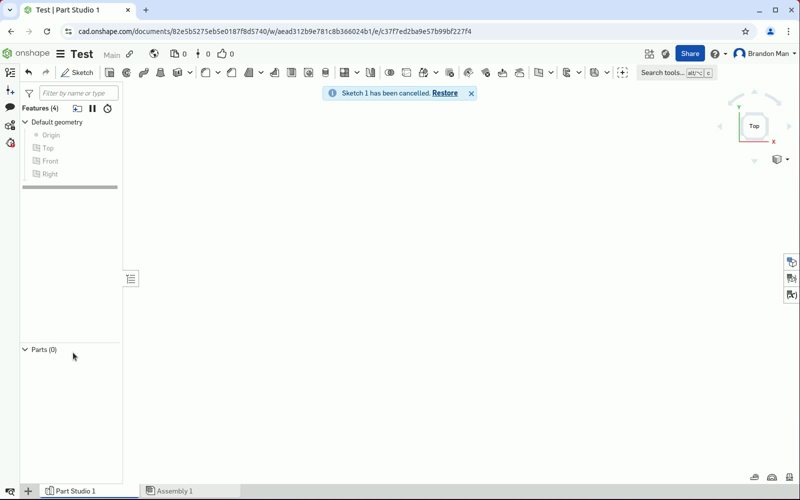
key(y)
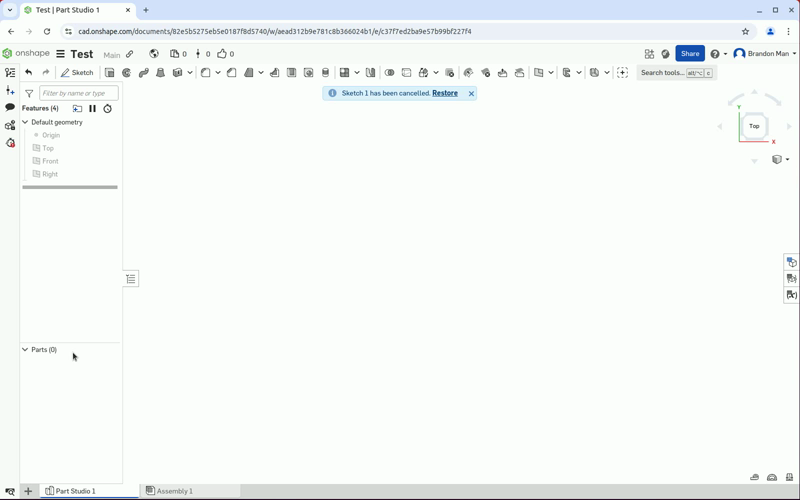
key(shift+p)
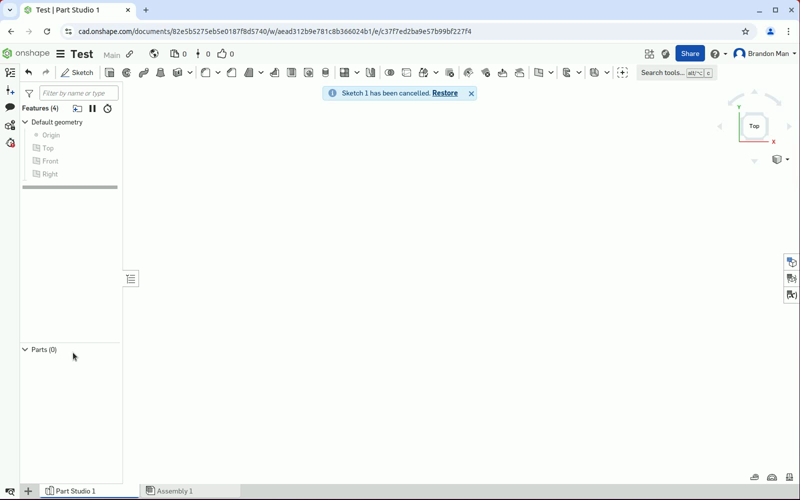
key(space)
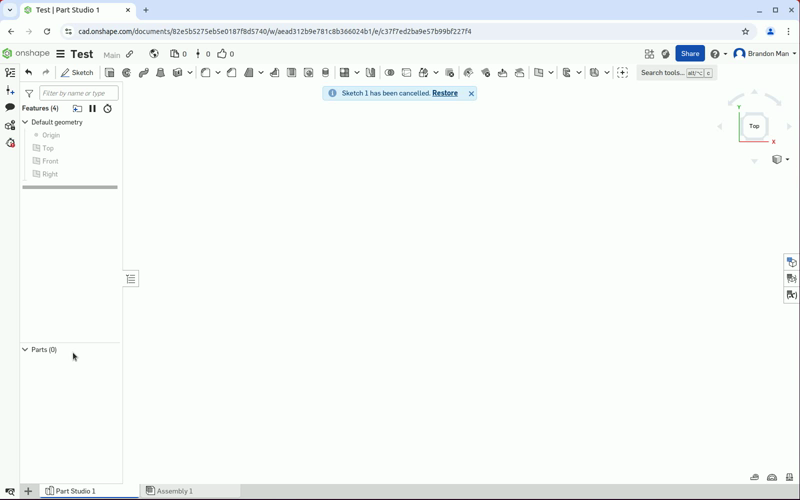
key_down(shift)
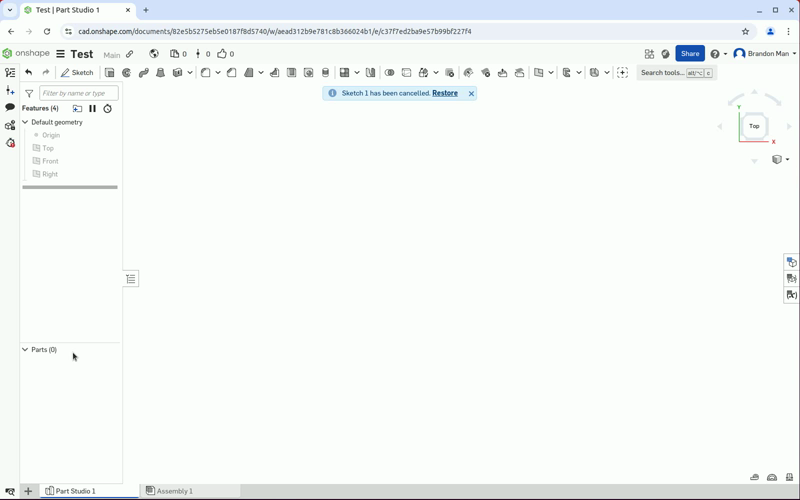
key(up)
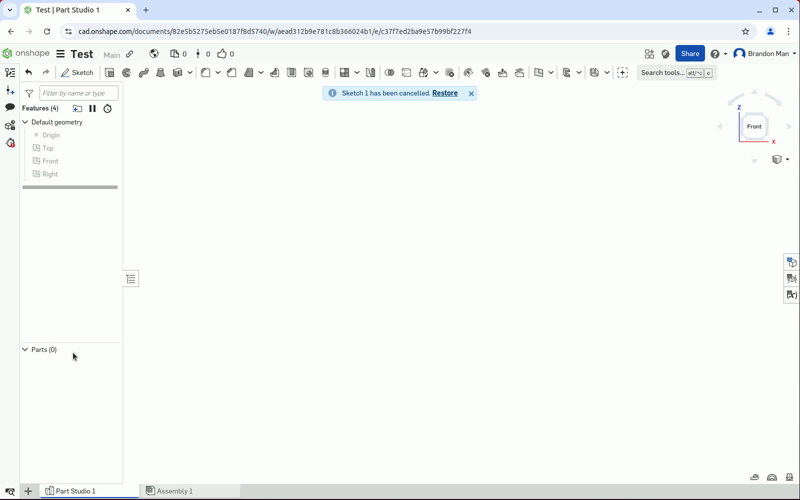
key_up(shift)
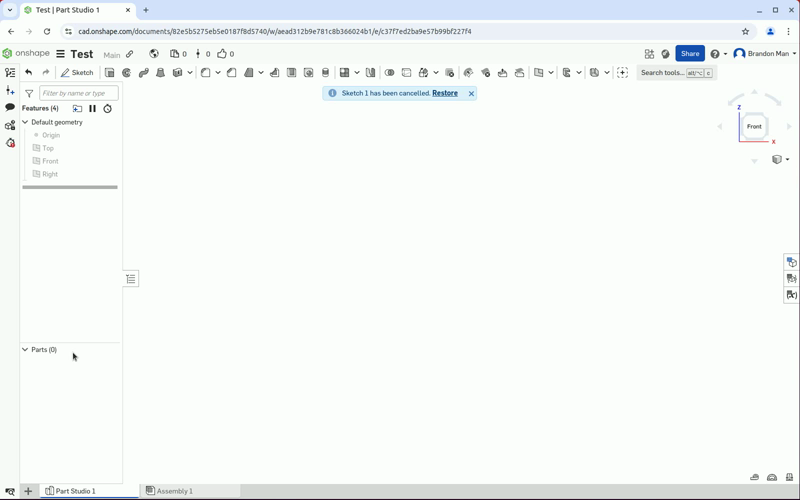
key(space)
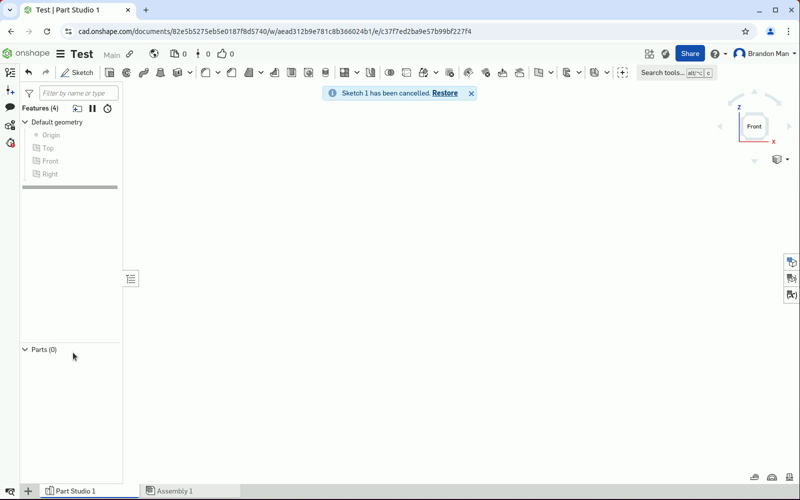
key_down(shift)
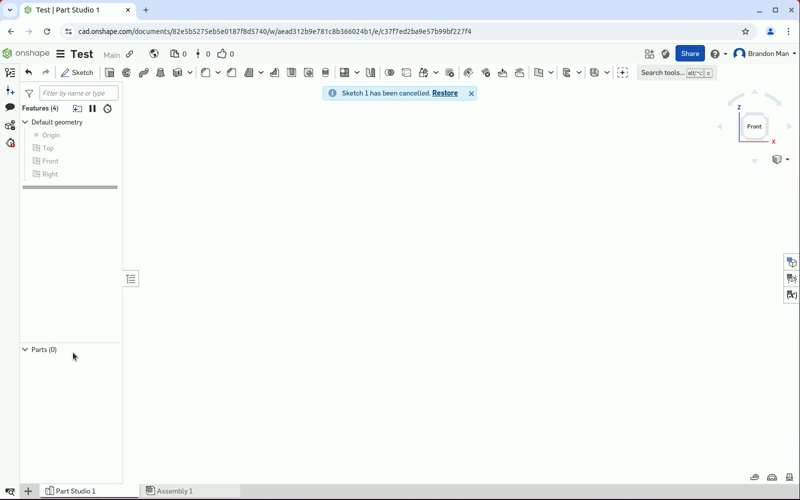
key(left)
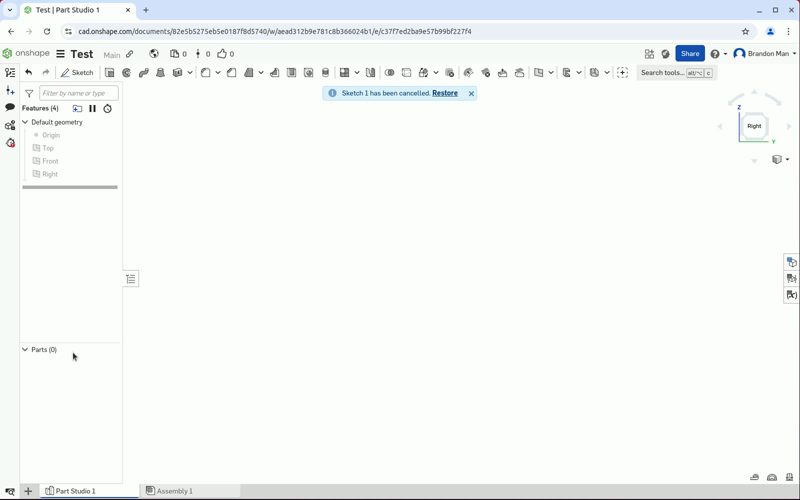
key_up(shift)
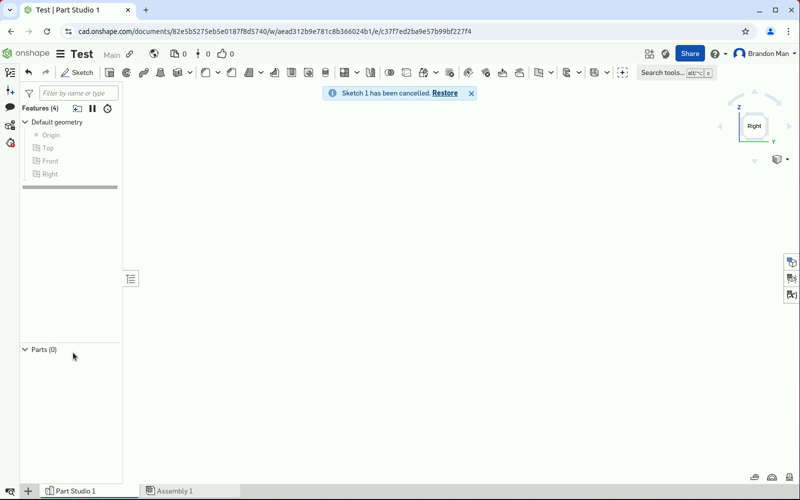
mouse_move(73, 352)
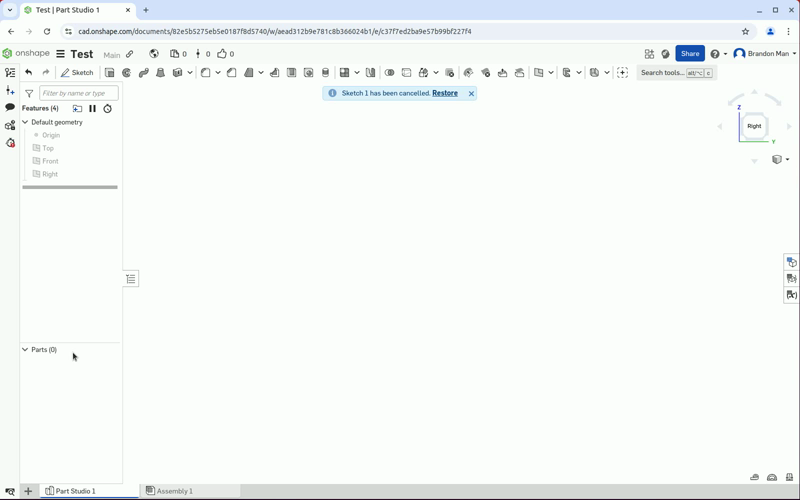
key(shift+y)
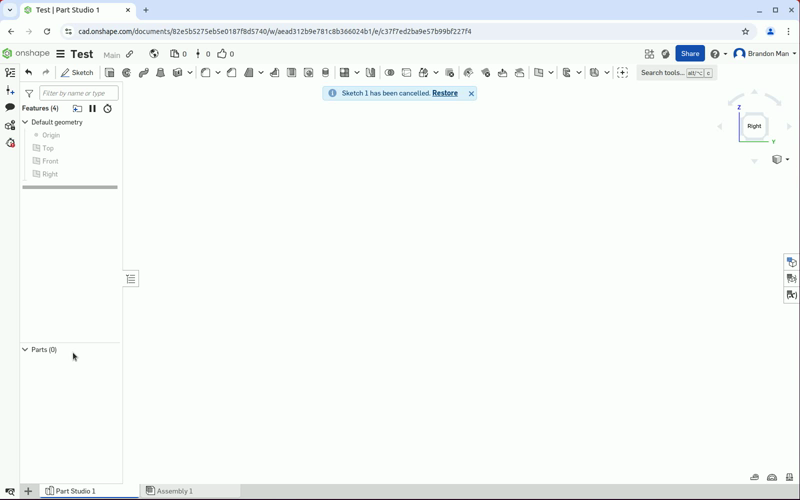
key(shift+s)
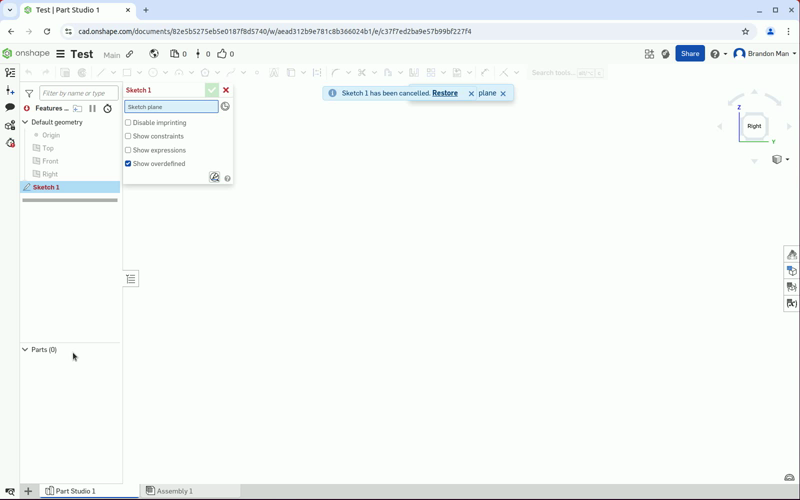
mouse_move(73, 176)
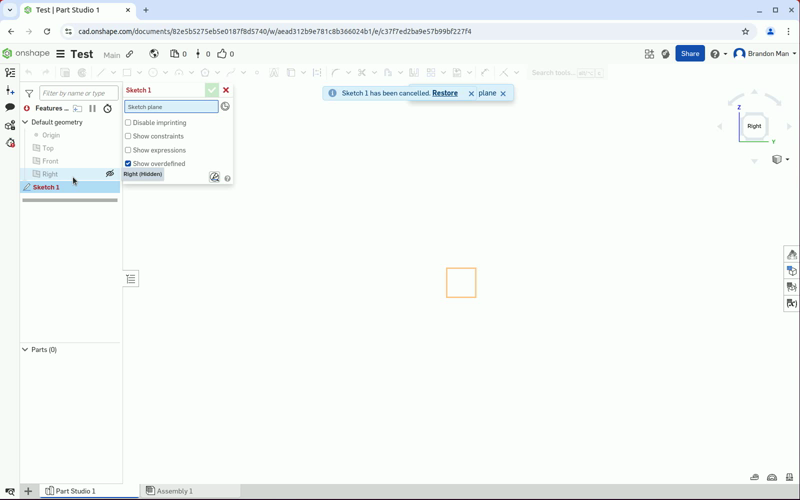
click(73, 176)
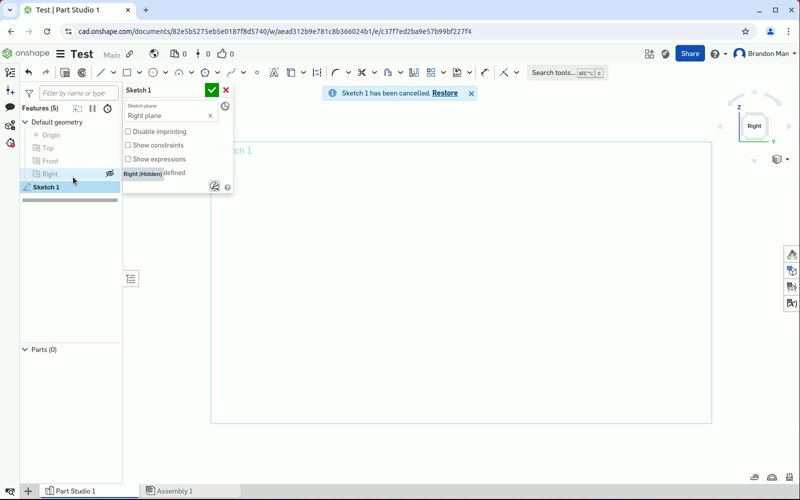
mouse_move(73, 352)
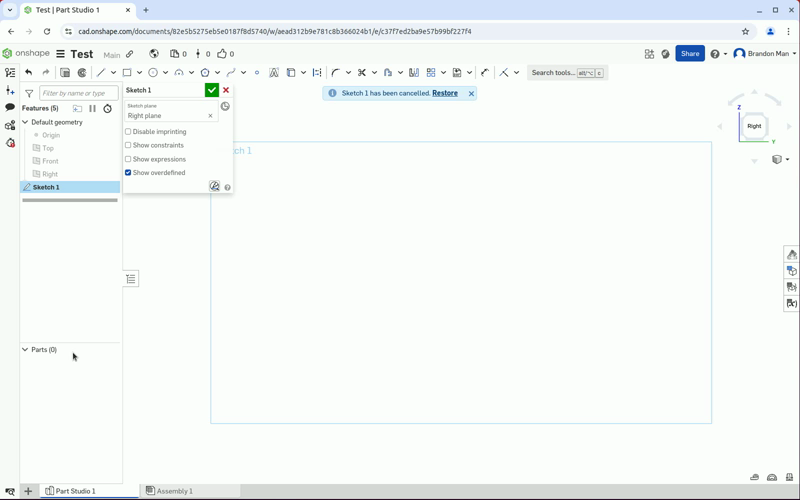
key(y)
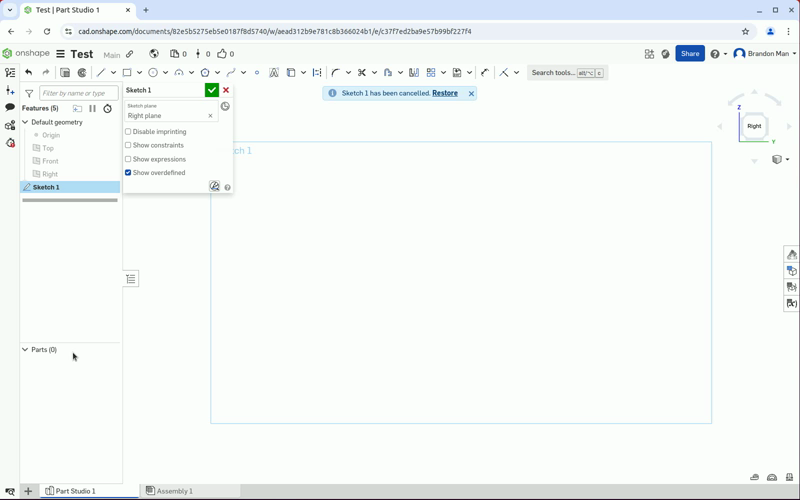
key(c)
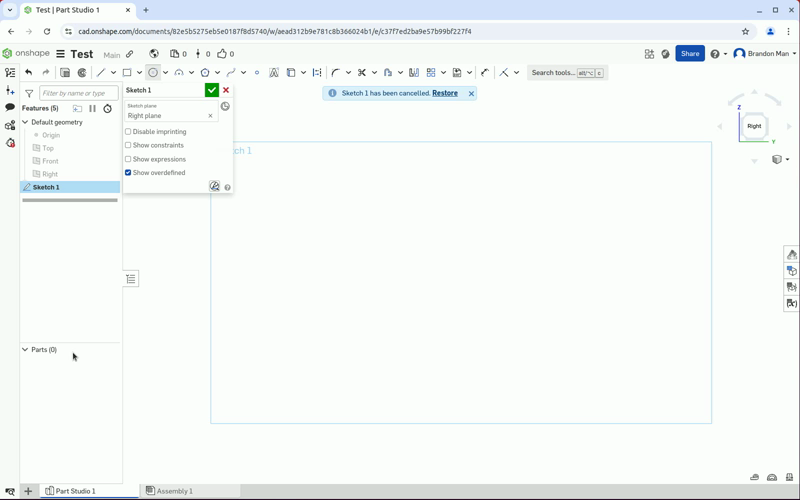
key_down(shift)
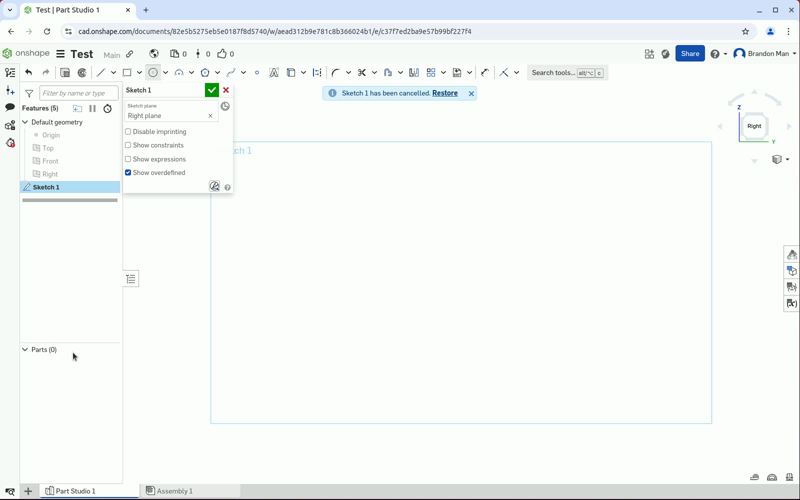
mouse_move(461, 282)
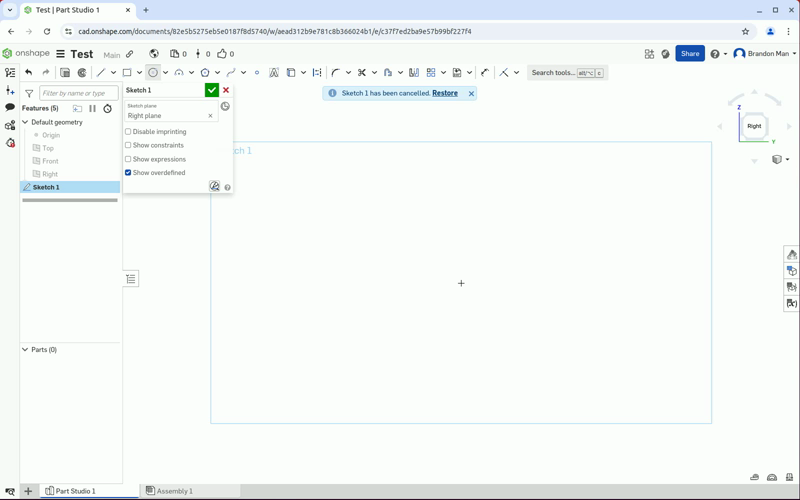
click(461, 282)
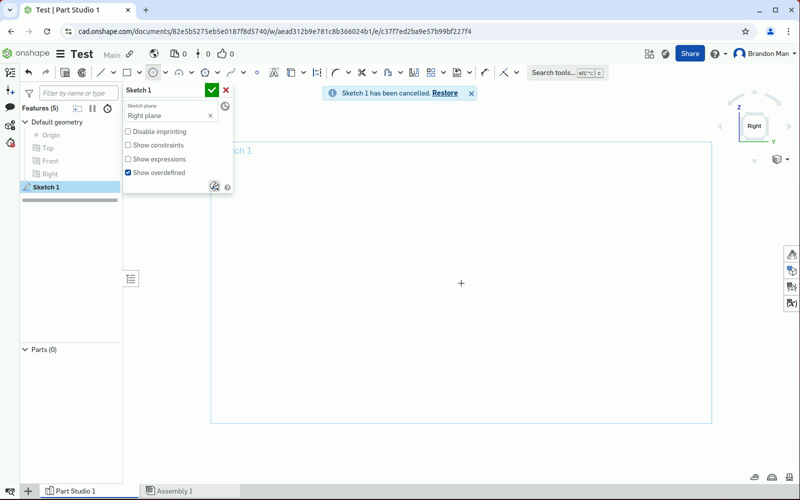
key_up(shift)
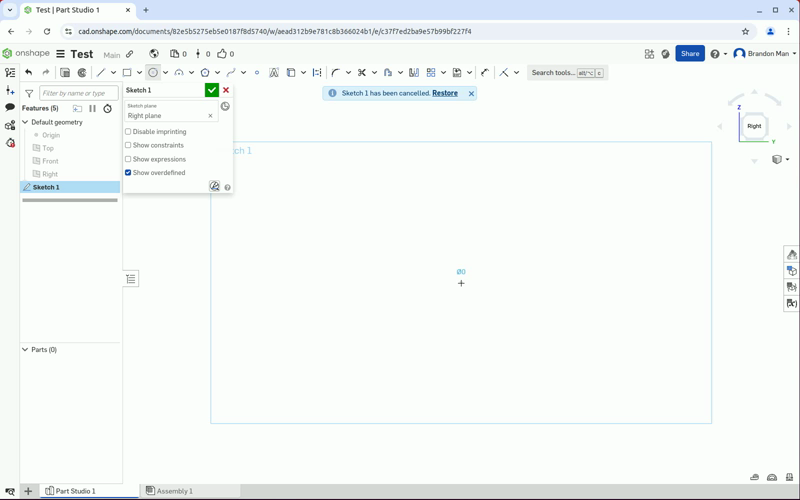
mouse_move(499, 282)
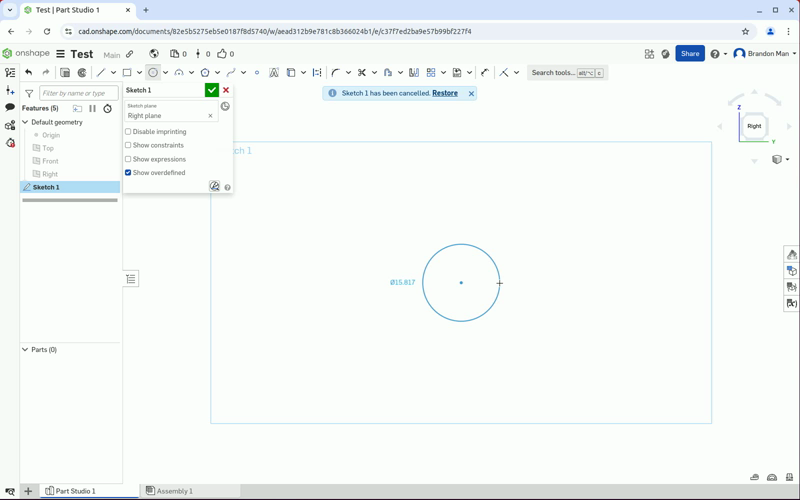
click(499, 282)
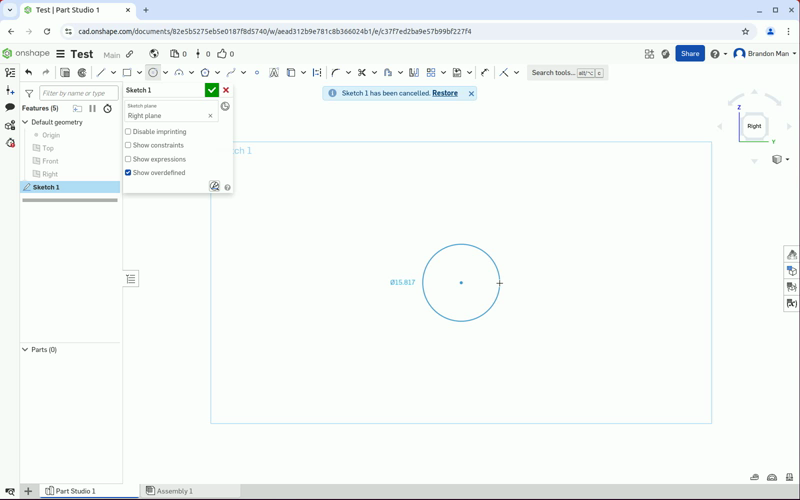
key(esc)
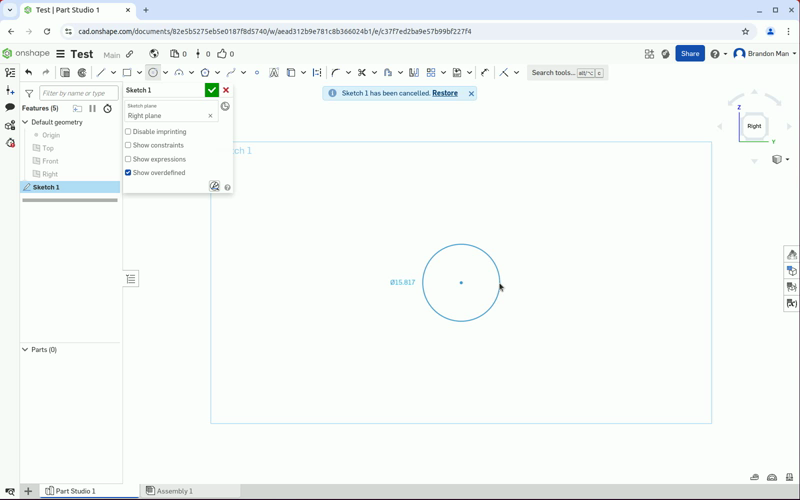
key(c)
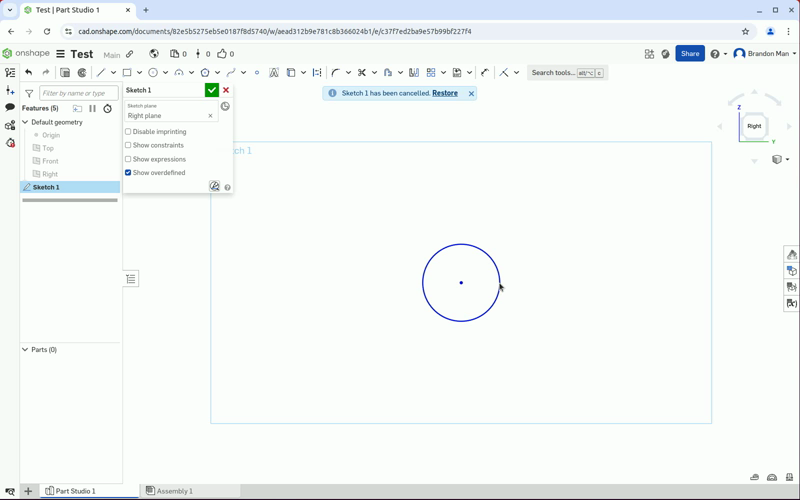
key_down(shift)
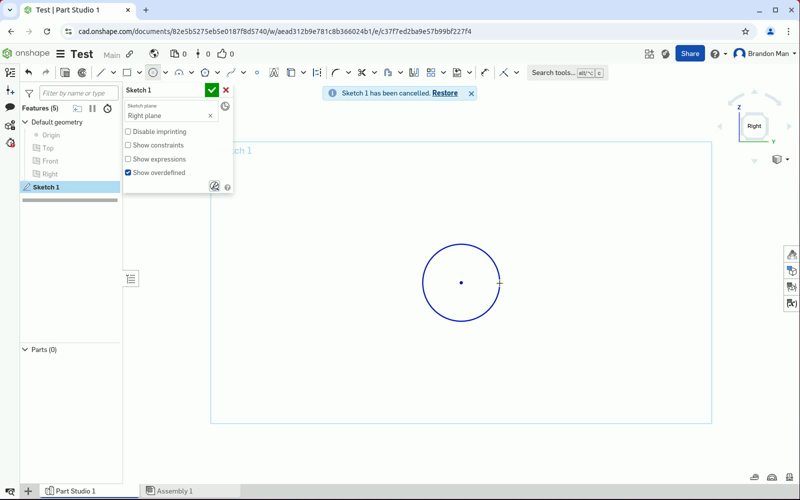
mouse_move(461, 282)
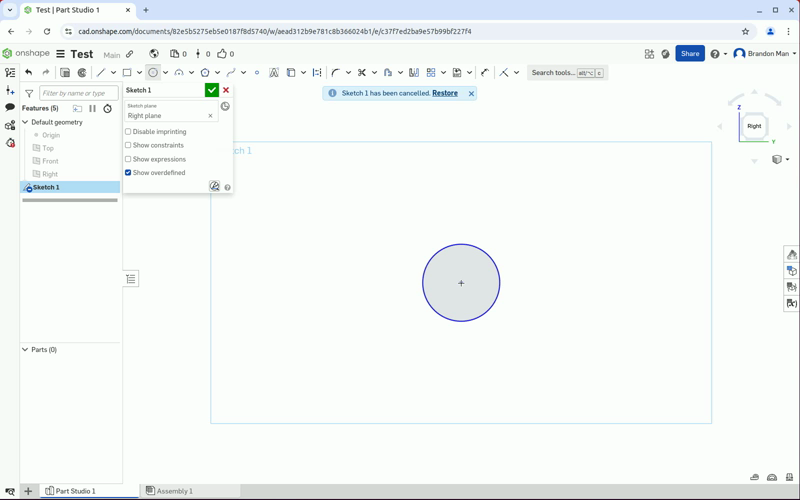
click(461, 282)
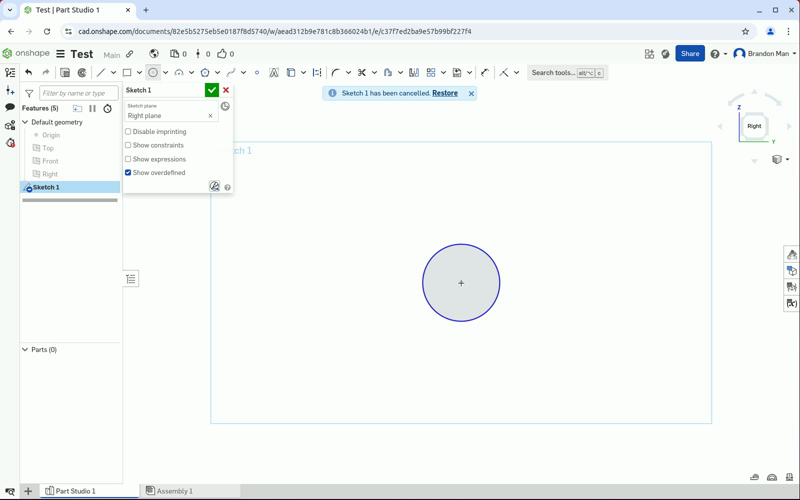
key_up(shift)
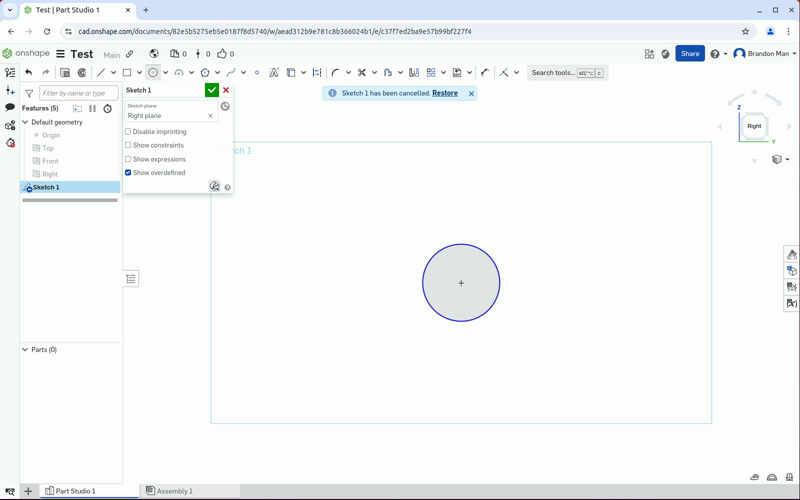
mouse_move(472, 282)
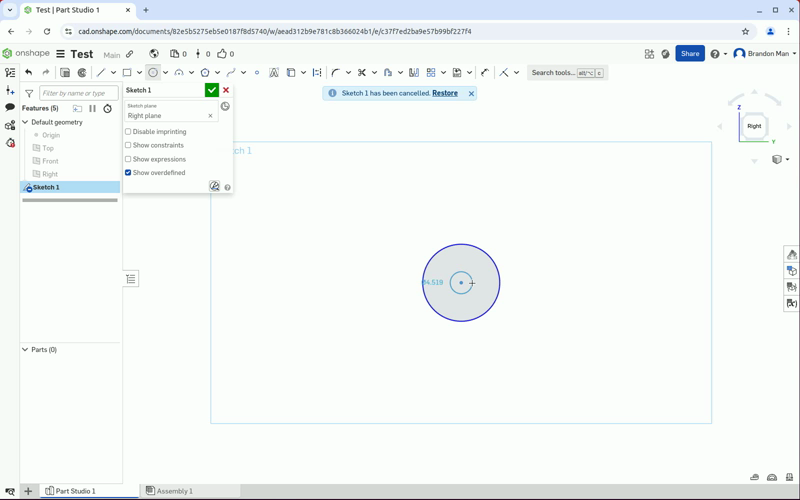
click(472, 282)
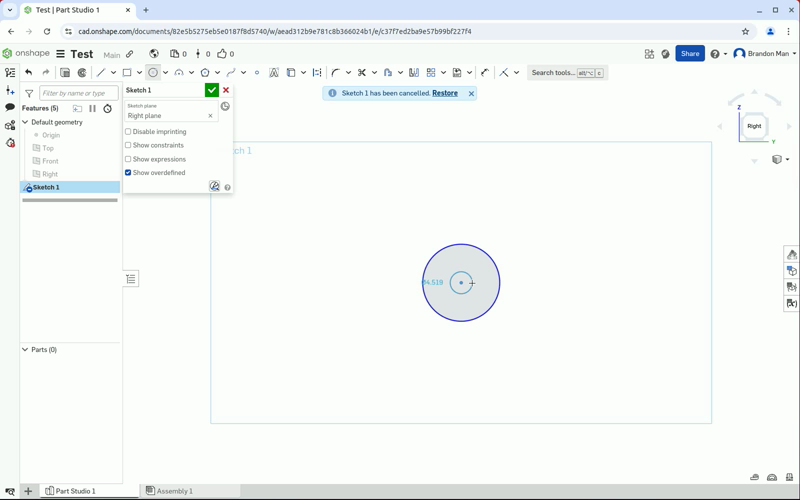
key(esc)
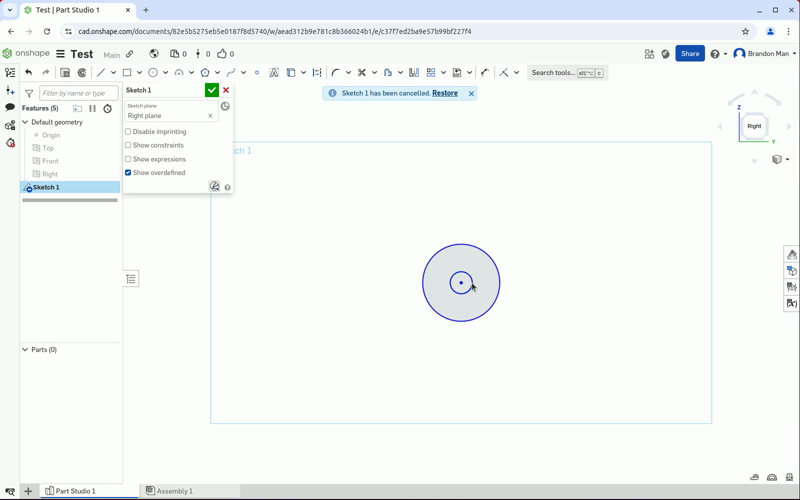
mouse_move(452, 310)
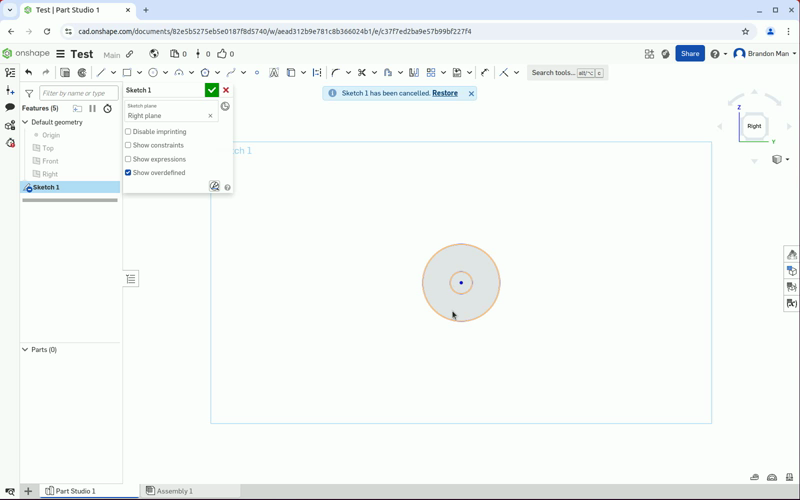
click(452, 310)
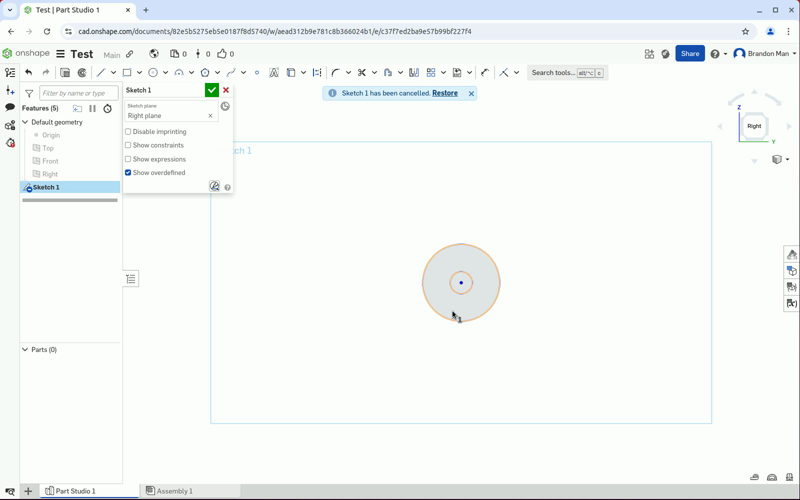
mouse_move(73, 352)
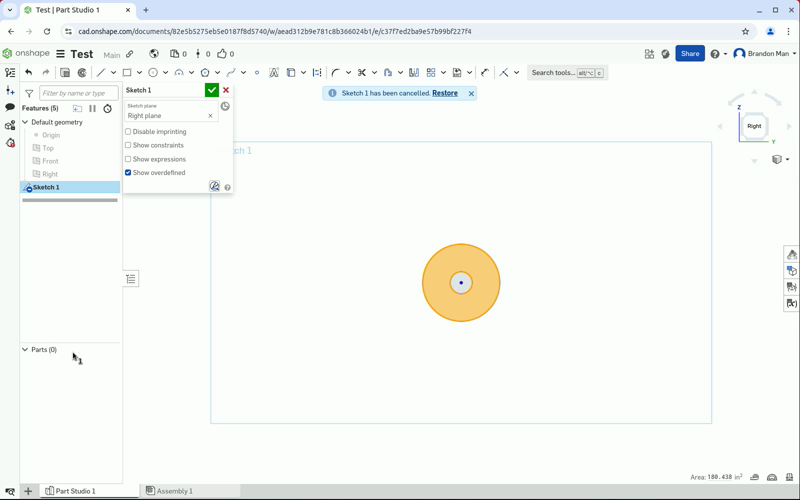
key(shift+y)
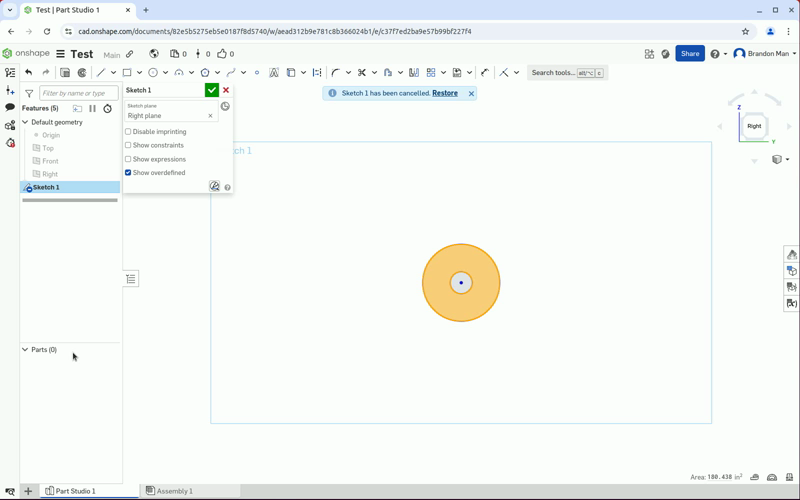
key(shift+e)
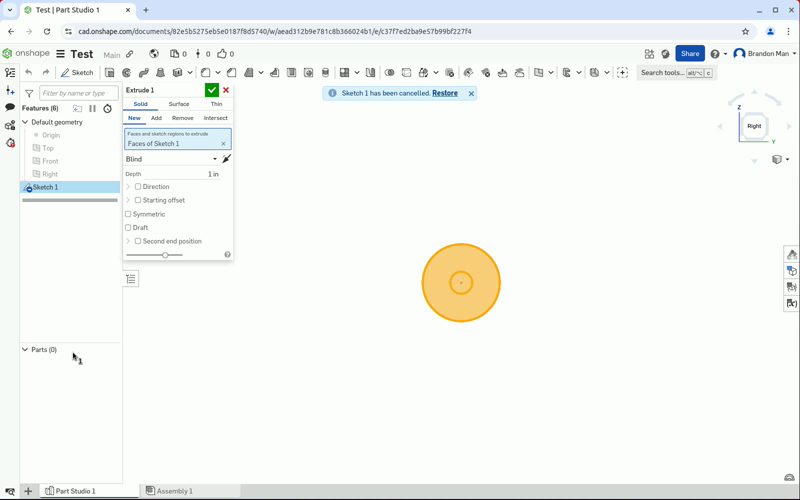
mouse_move(143, 106)
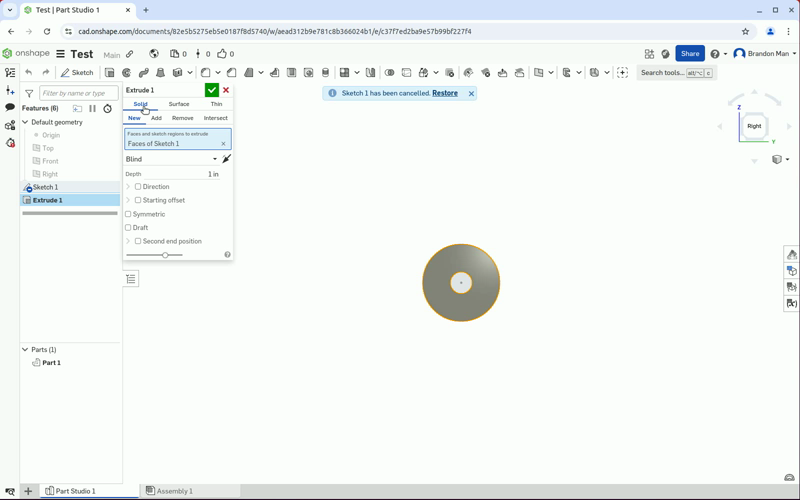
click(143, 106)
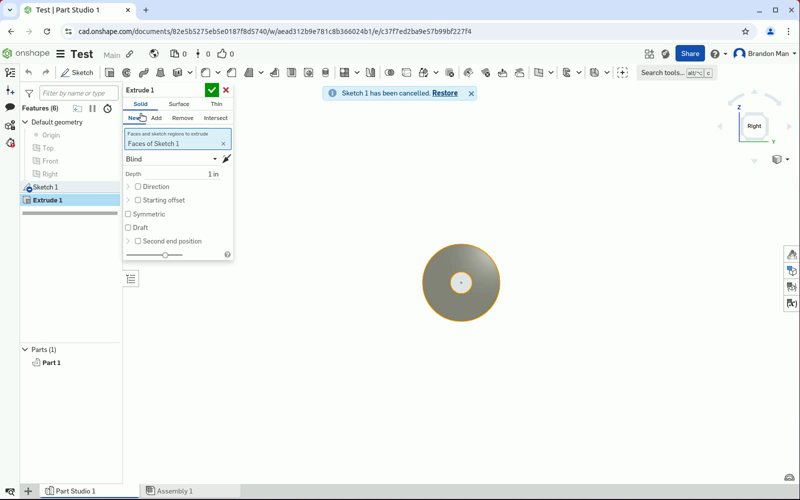
mouse_move(137, 120)
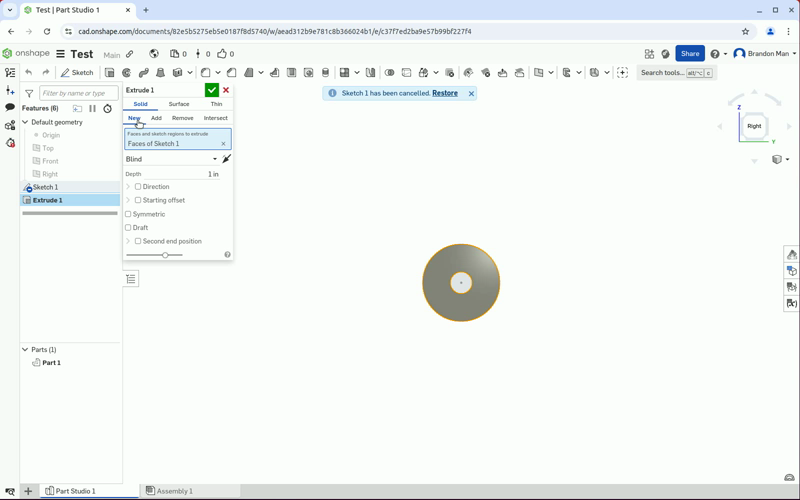
click(137, 120)
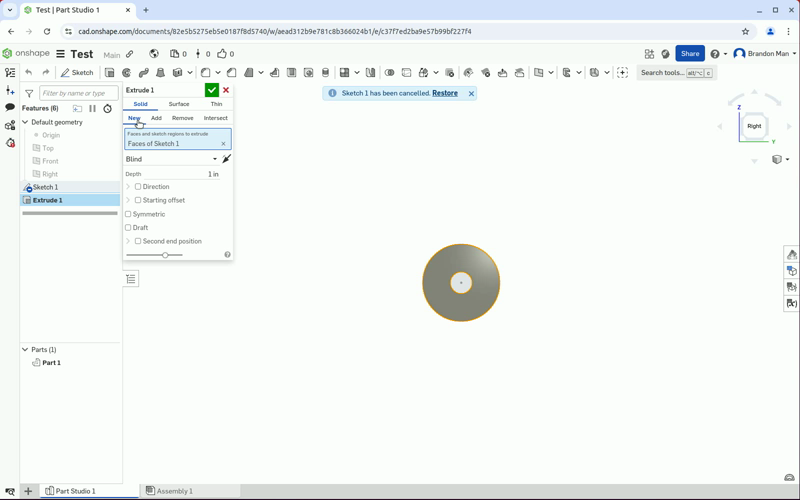
key(tab, 4)
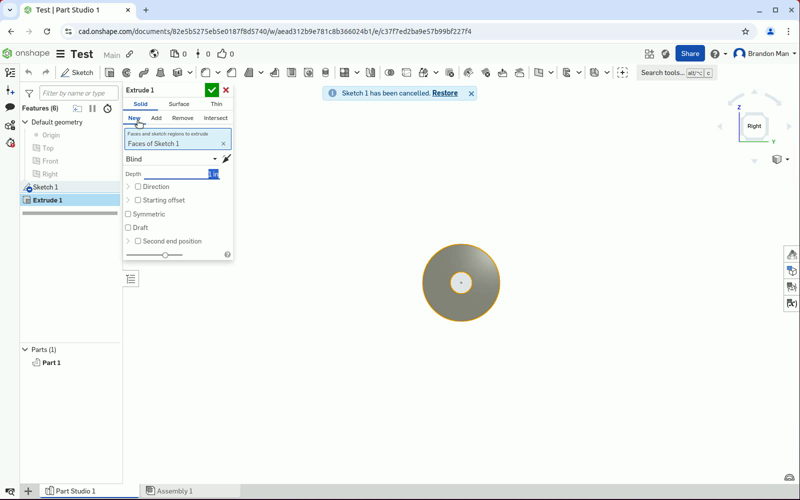
text(23.108)
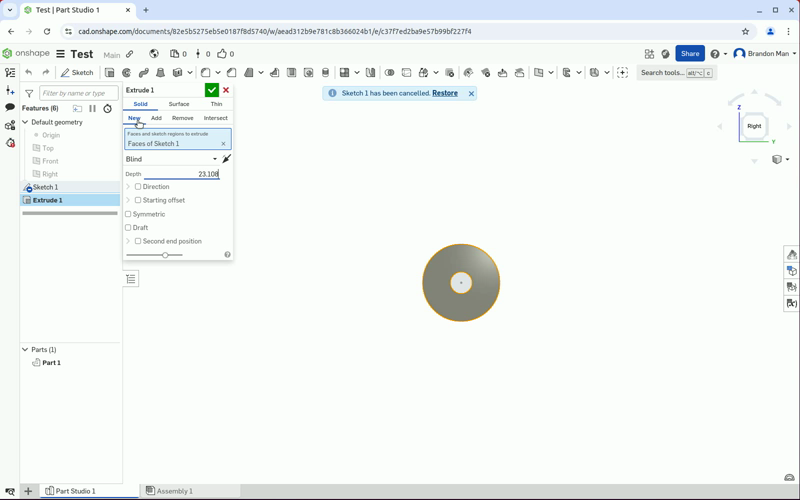
key(enter)
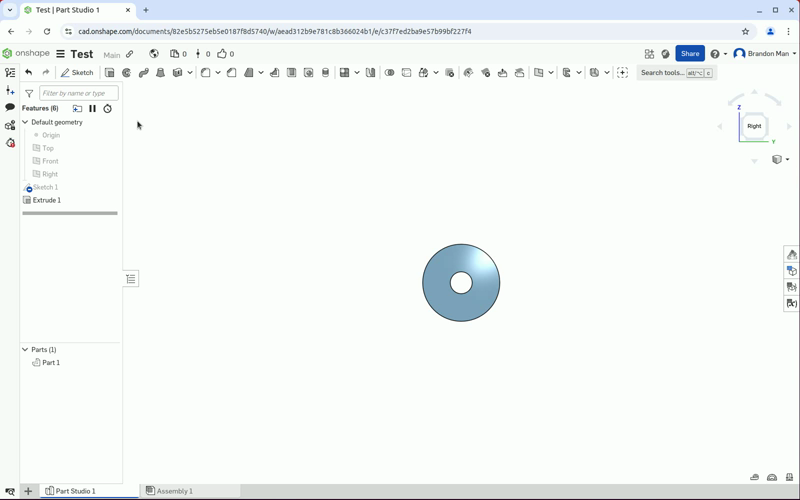
key(shift+h)
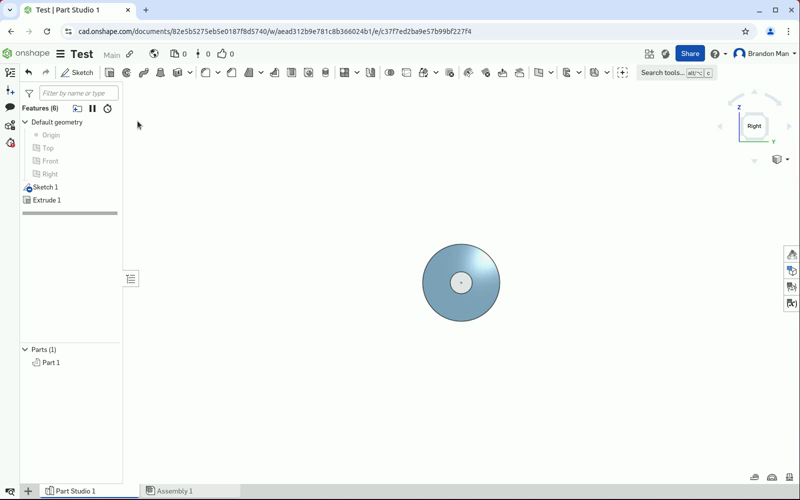
key(shift+h)
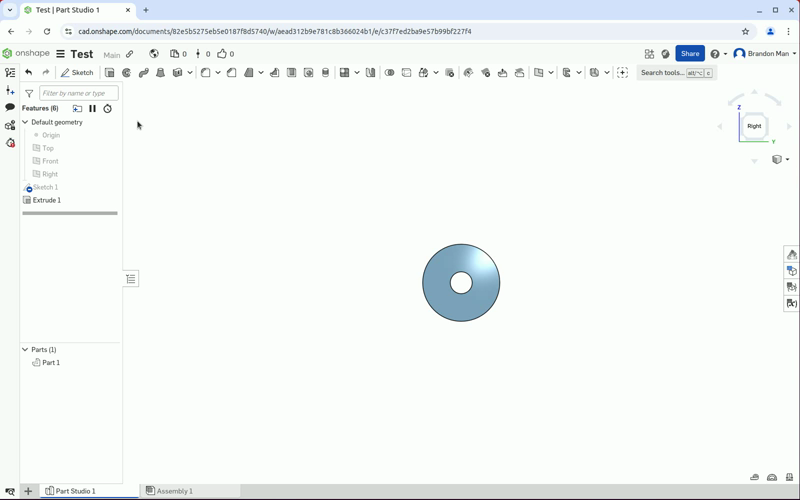
mouse_move(73, 189)
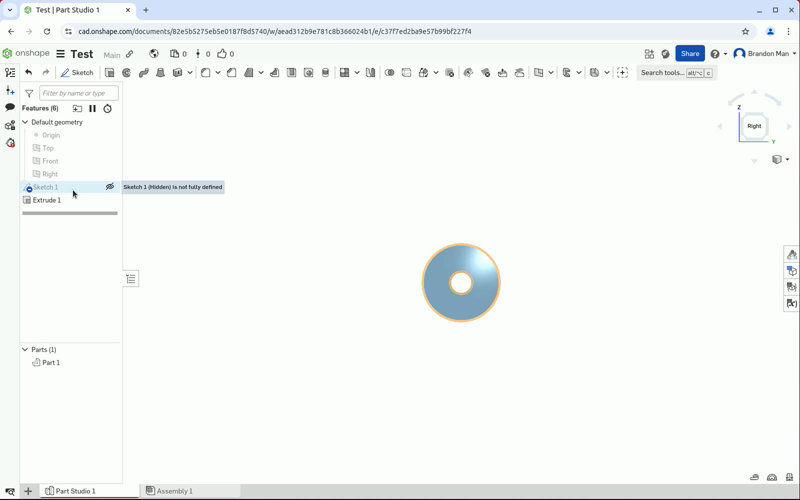
click(73, 189)
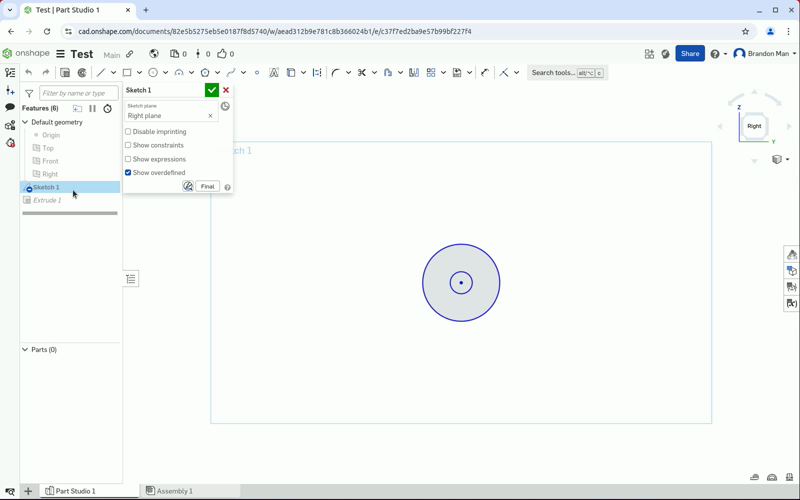
mouse_move(229, 92)
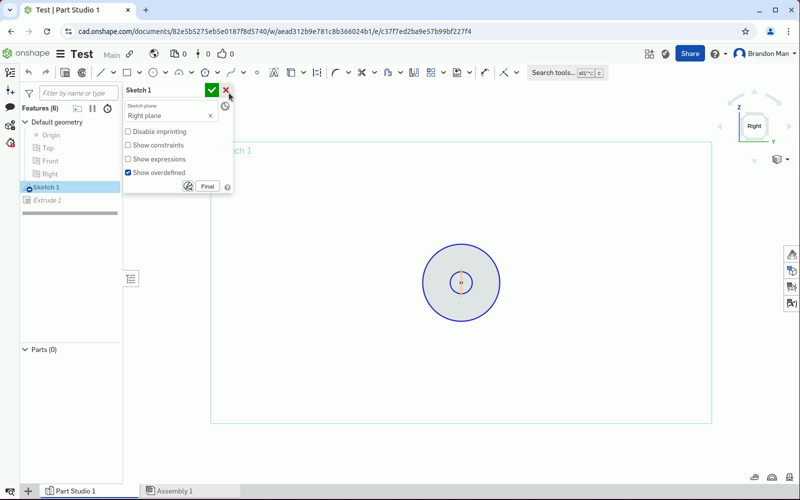
click(229, 92)
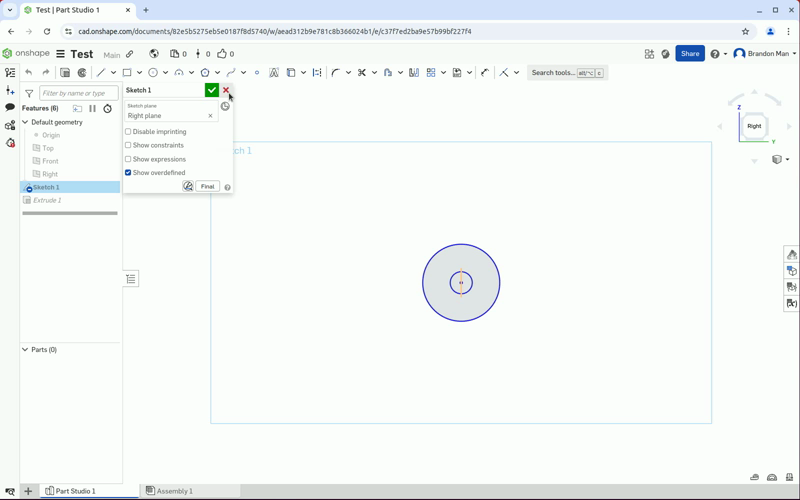
key(shift+s)
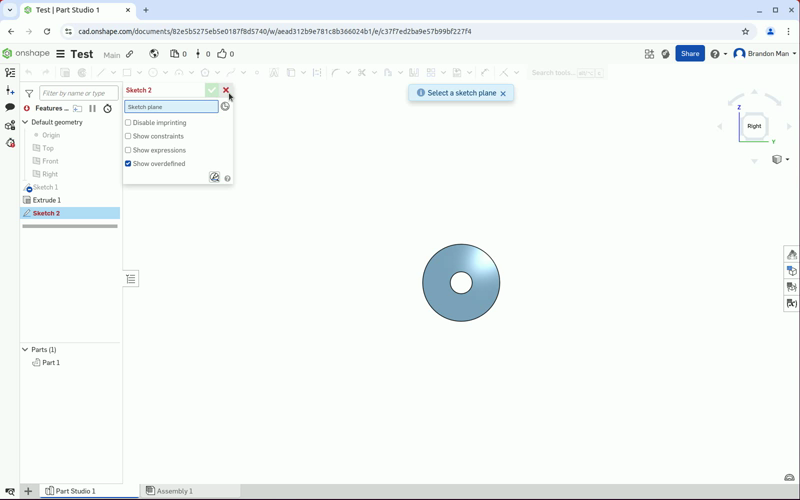
mouse_move(73, 176)
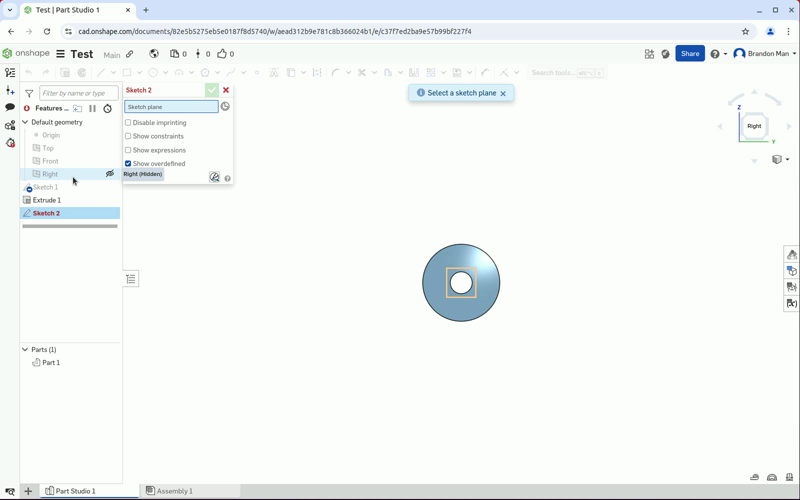
click(73, 176)
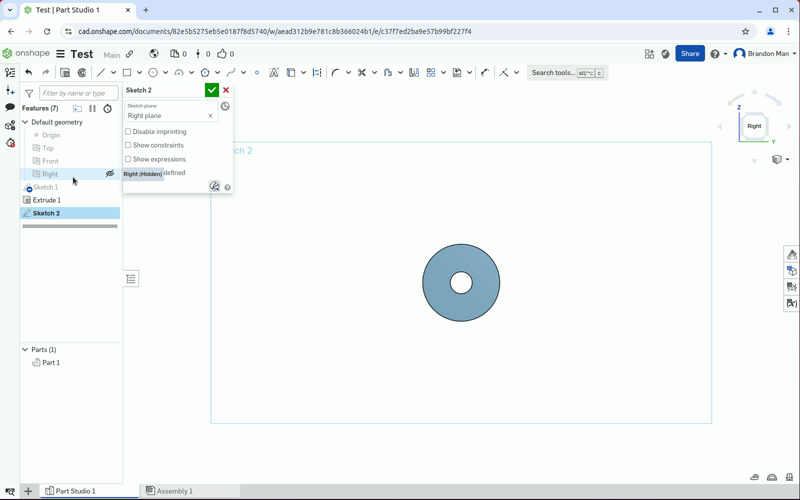
mouse_move(73, 352)
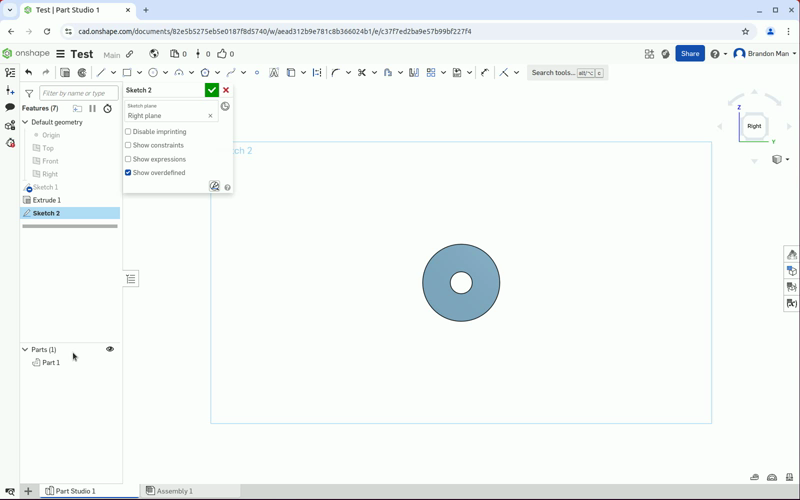
key(y)
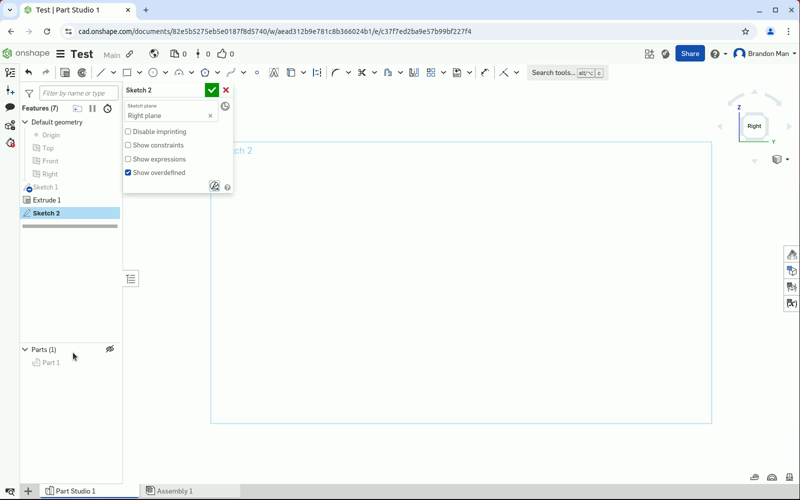
key(c)
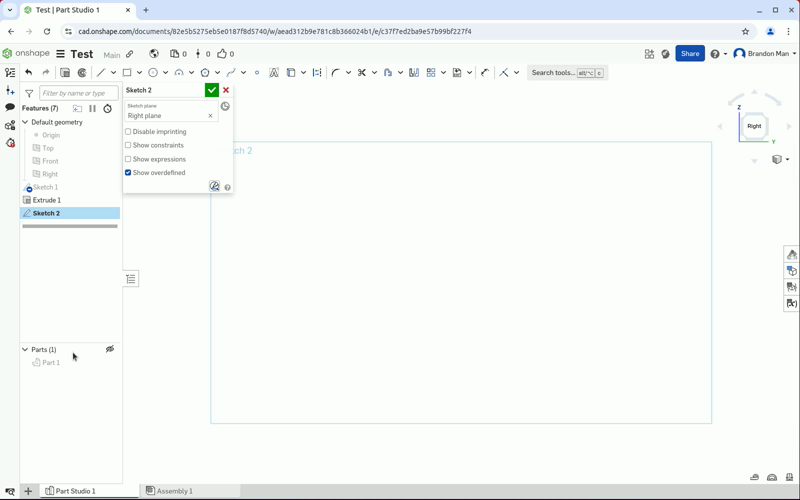
key_down(shift)
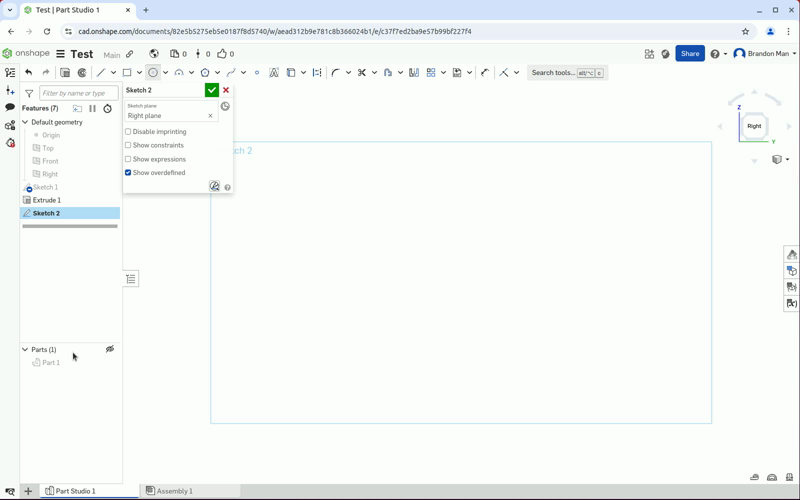
mouse_move(460, 282)
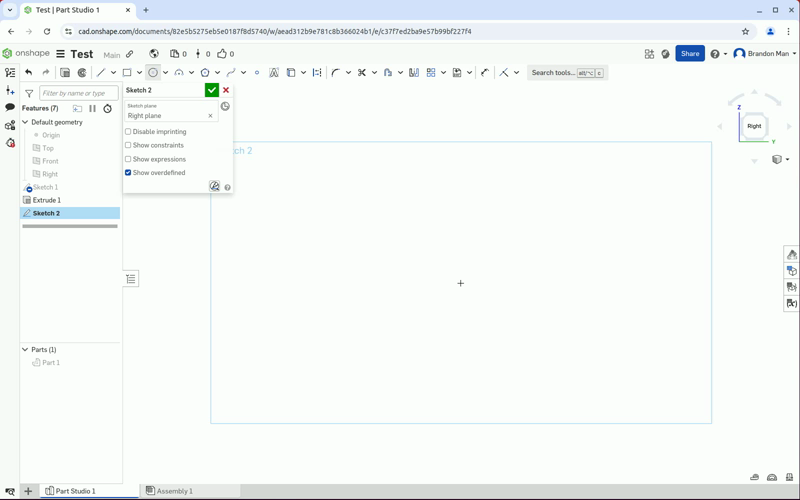
click(460, 282)
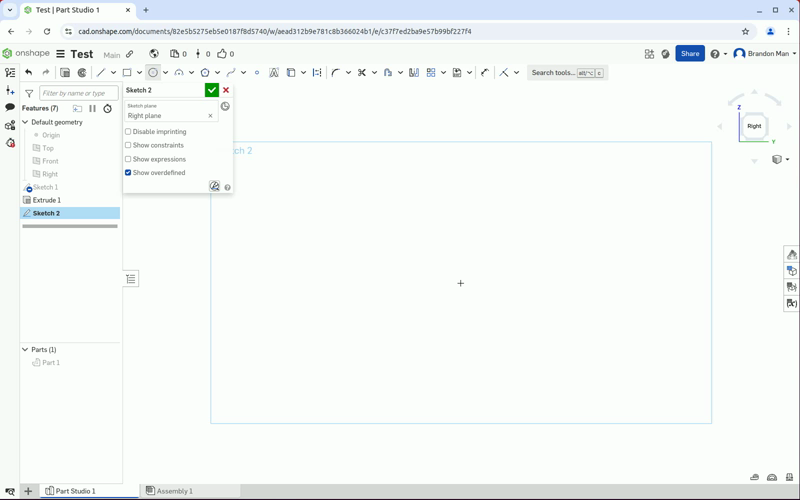
key_up(shift)
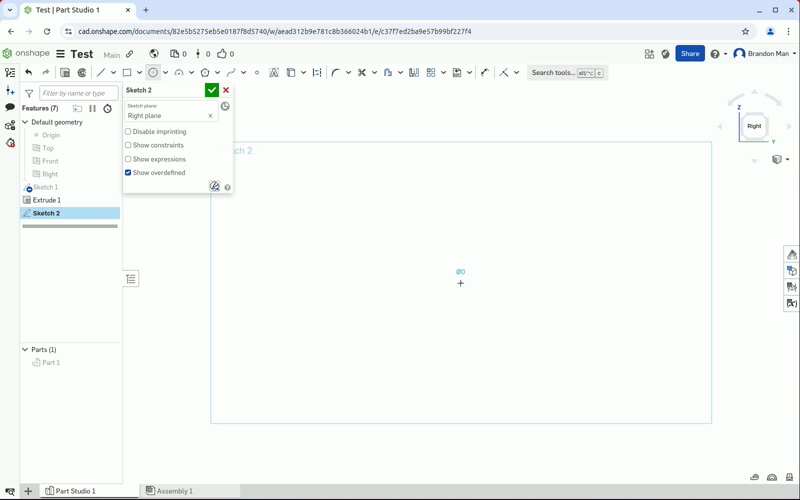
mouse_move(472, 282)
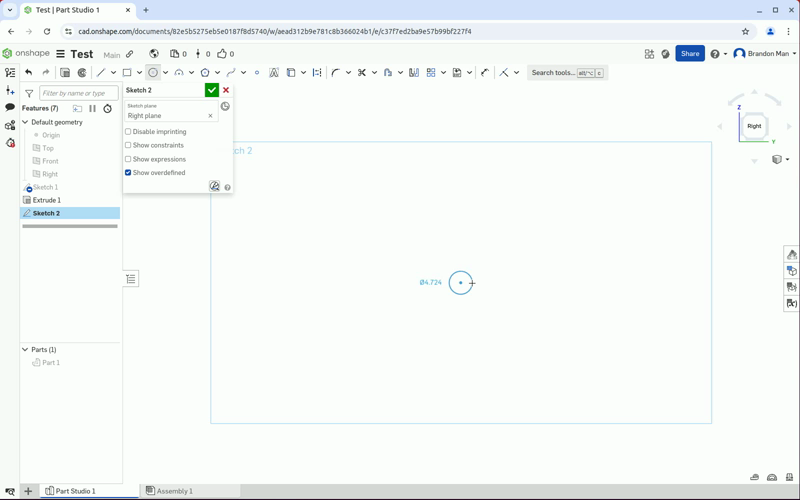
click(472, 282)
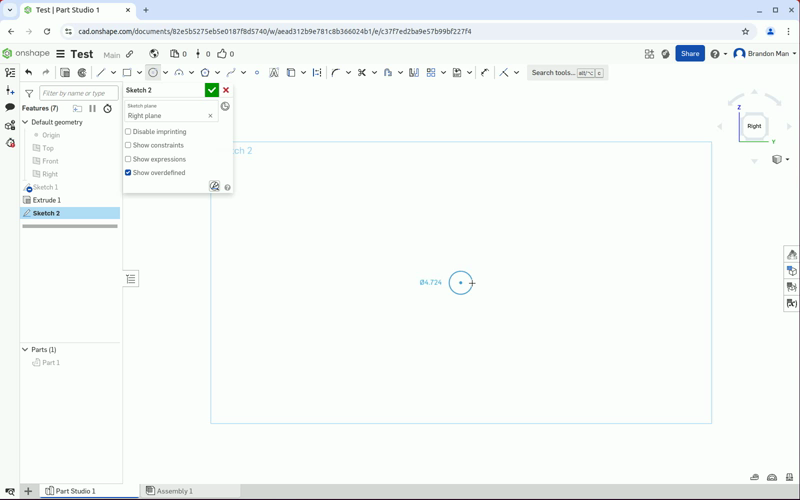
key(esc)
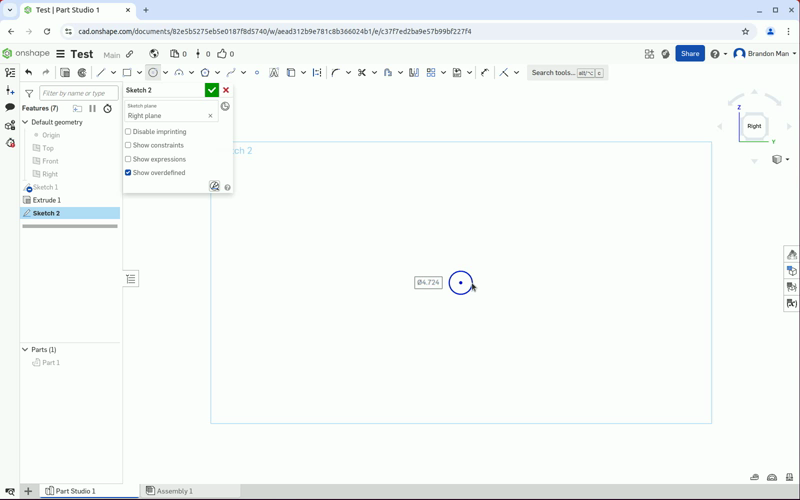
mouse_move(469, 283)
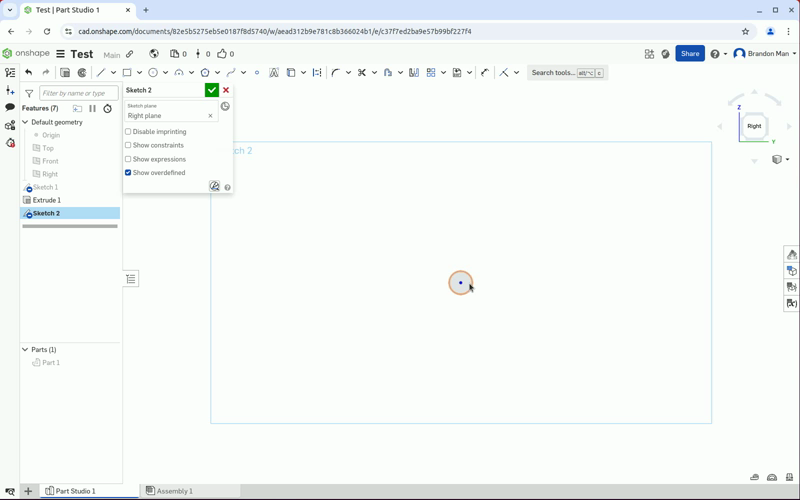
scroll(6)
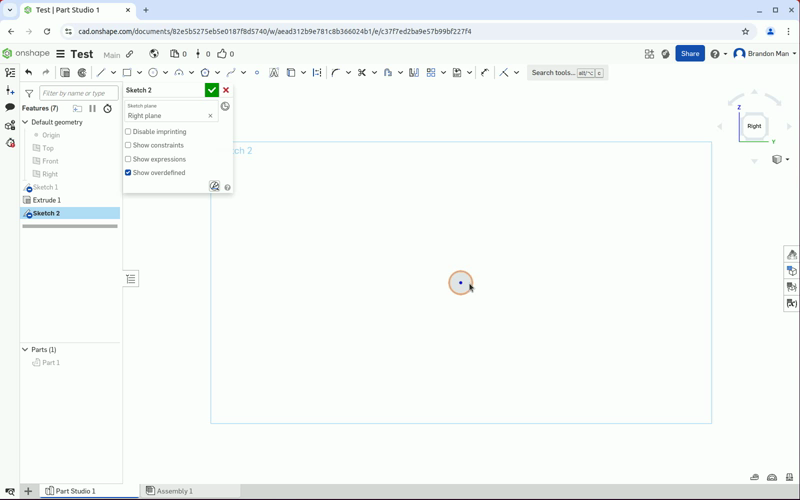
scroll(6)
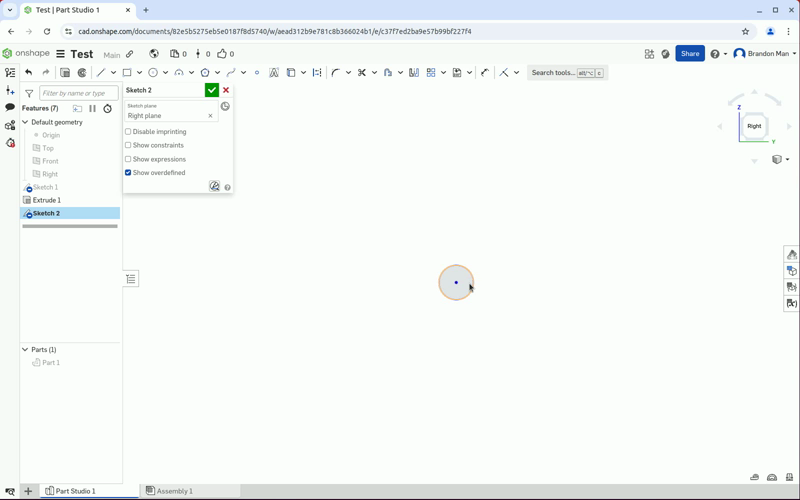
scroll(6)
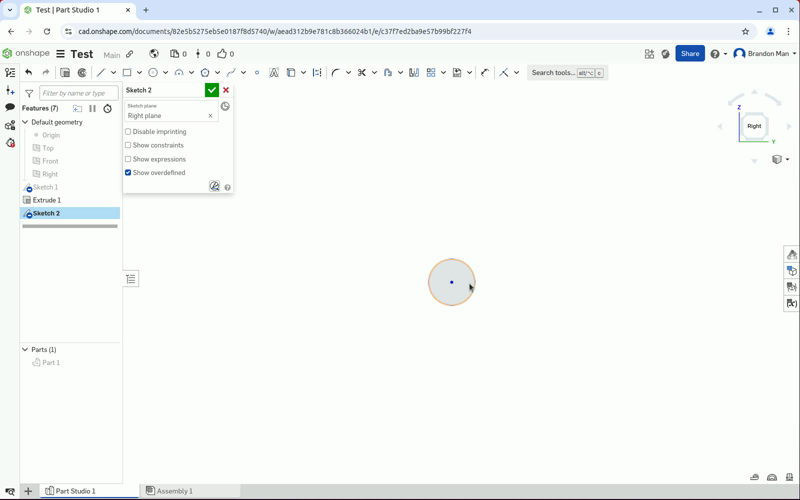
scroll(6)
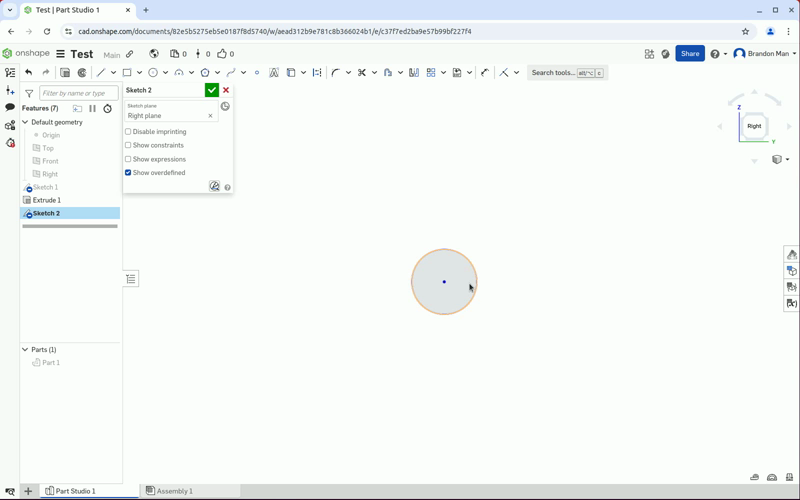
scroll(6)
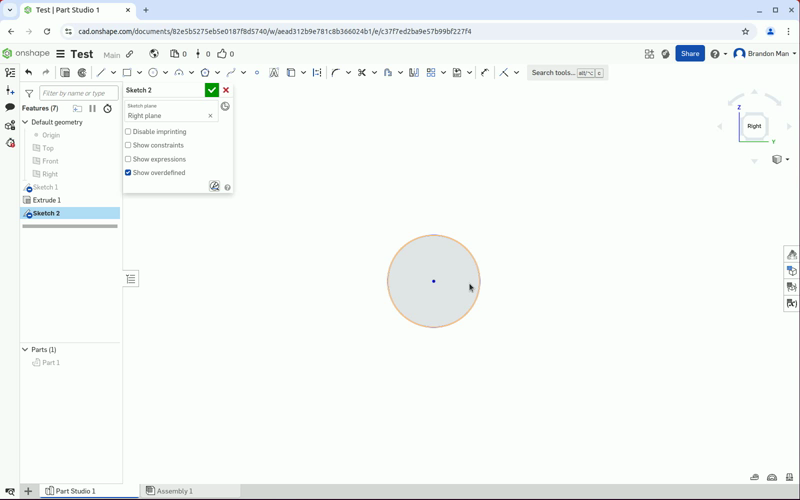
scroll(6)
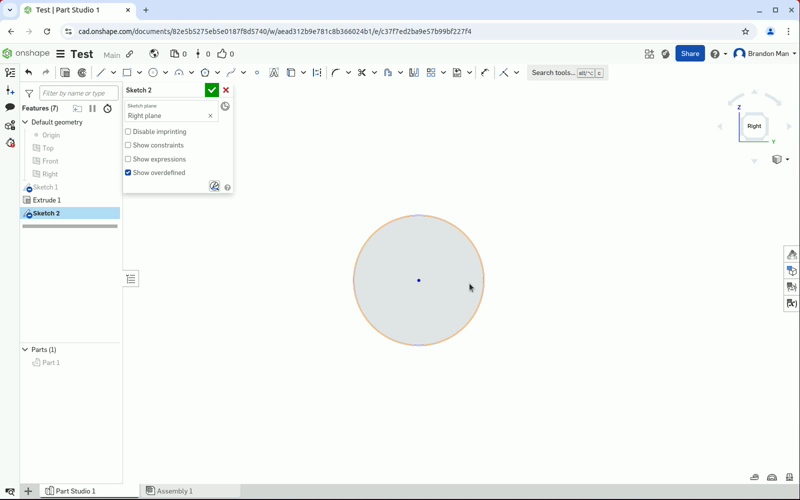
scroll(6)
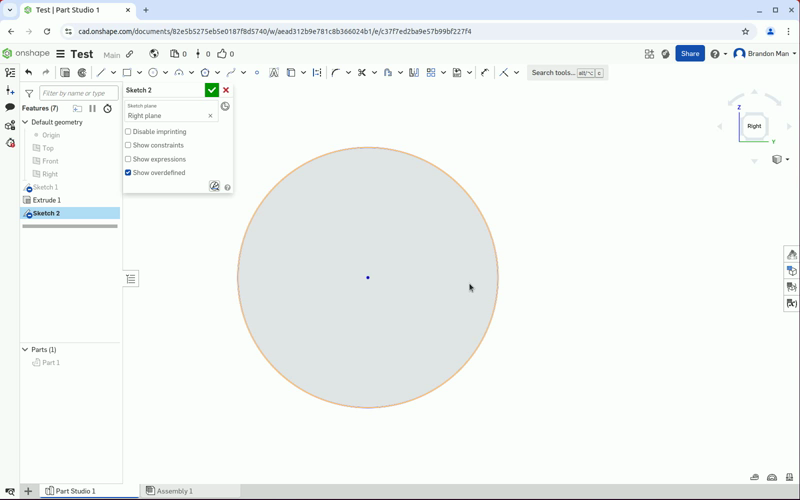
click(469, 283)
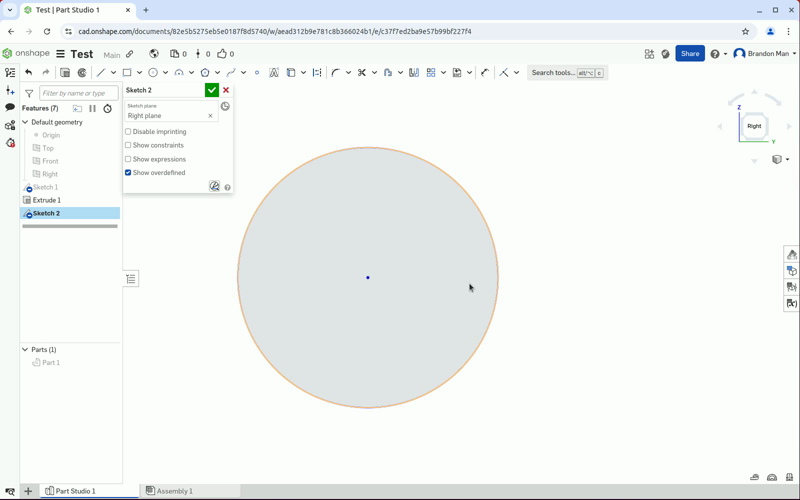
scroll(-6)
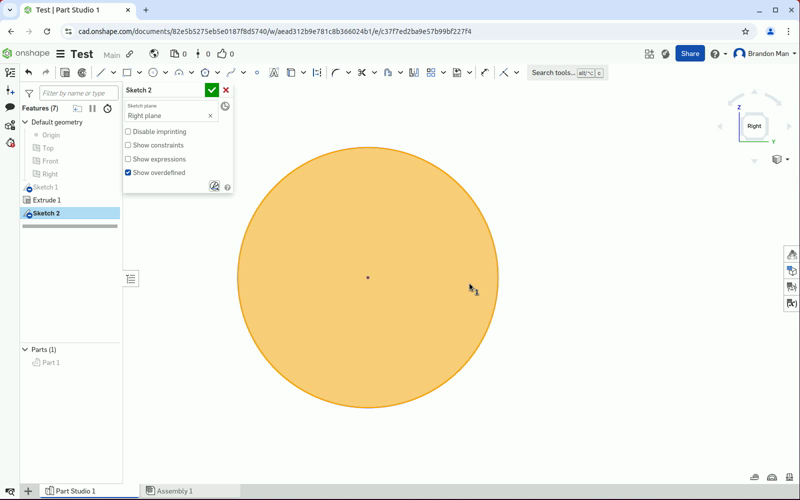
scroll(-6)
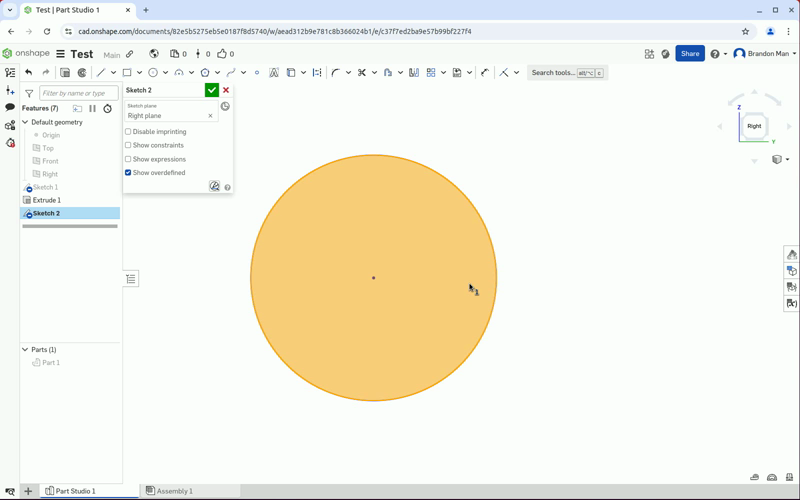
scroll(-6)
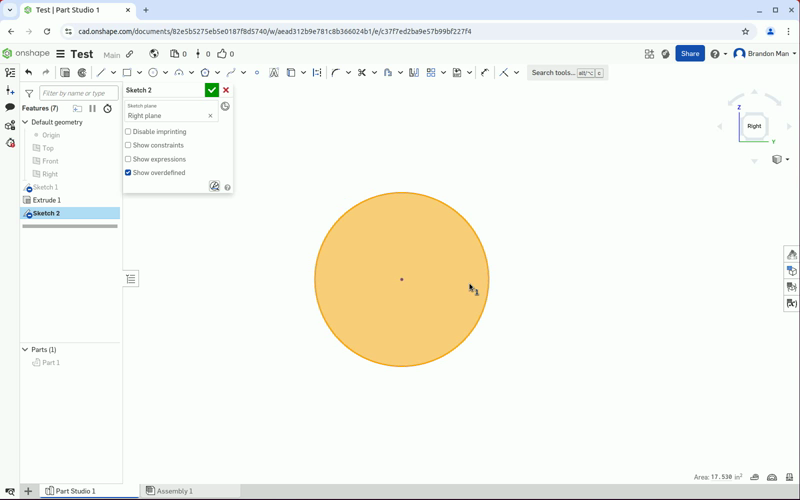
scroll(-6)
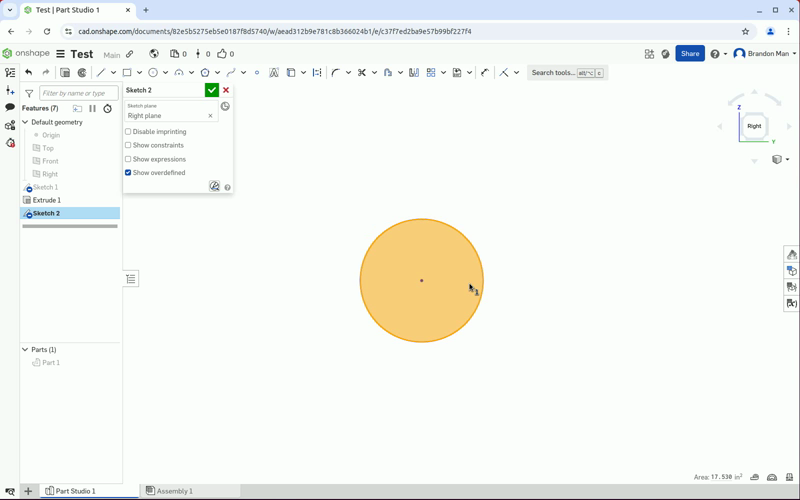
scroll(-6)
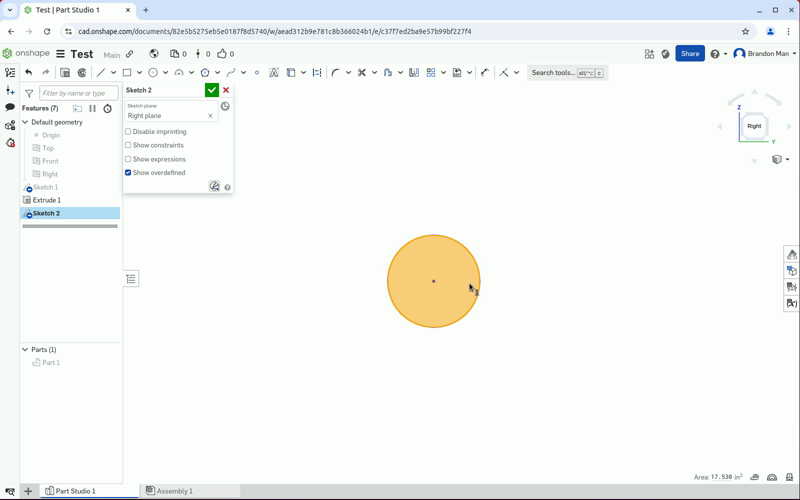
scroll(-6)
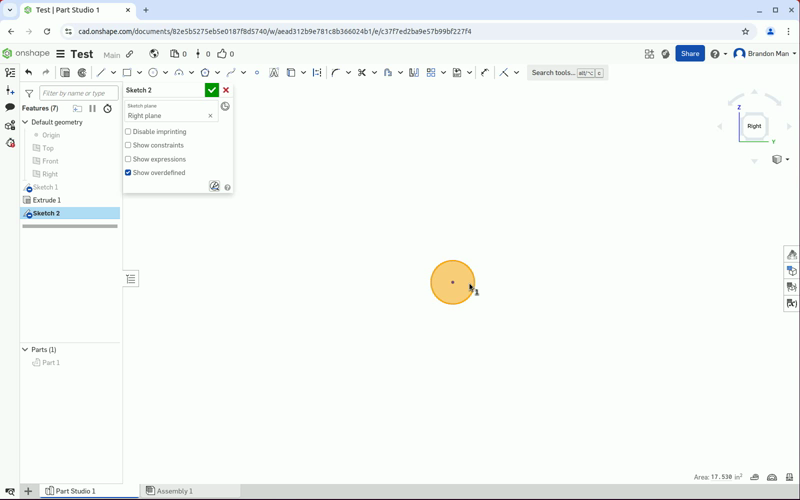
scroll(-6)
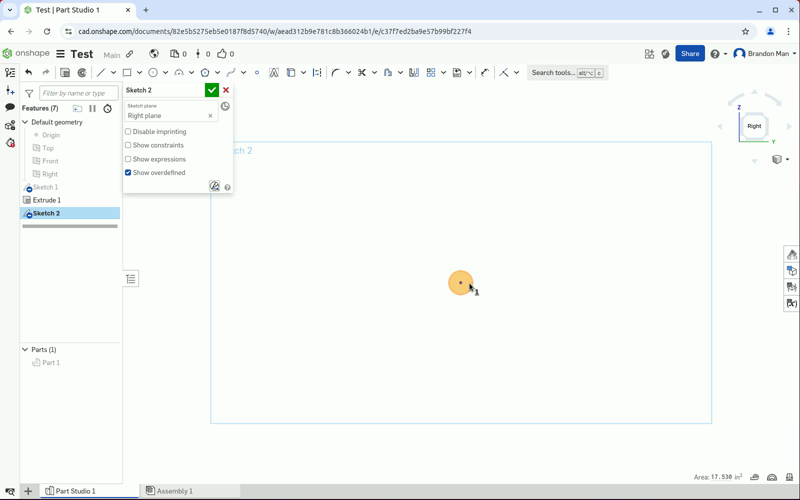
mouse_move(73, 352)
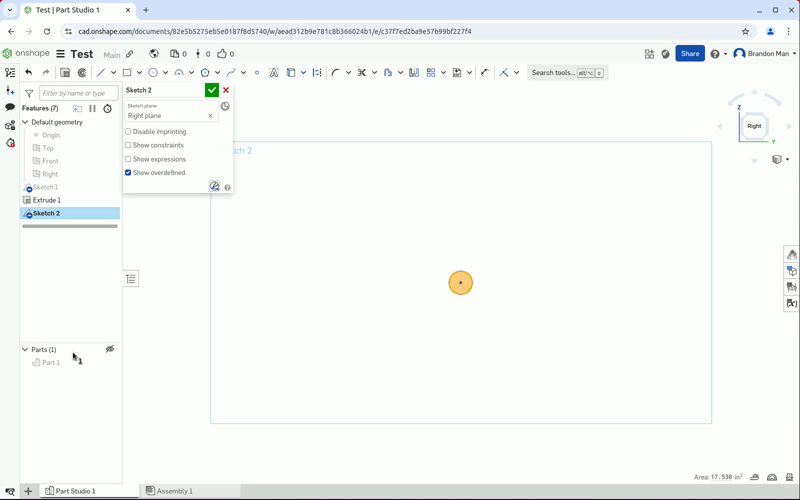
key(shift+y)
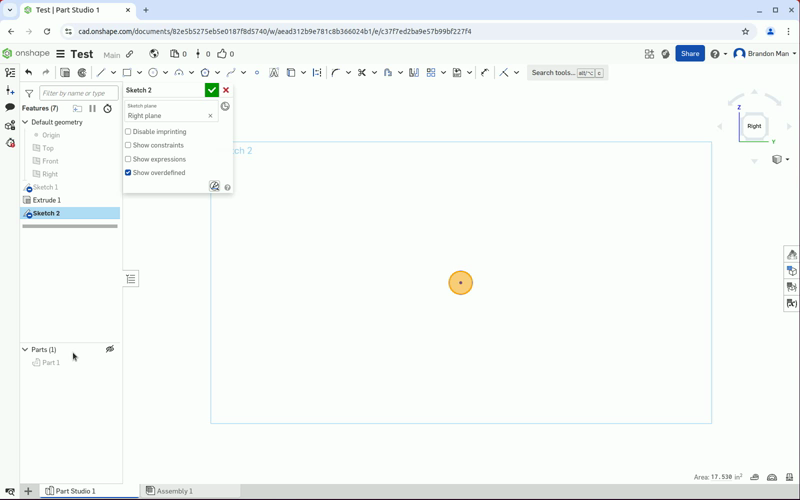
key(shift+e)
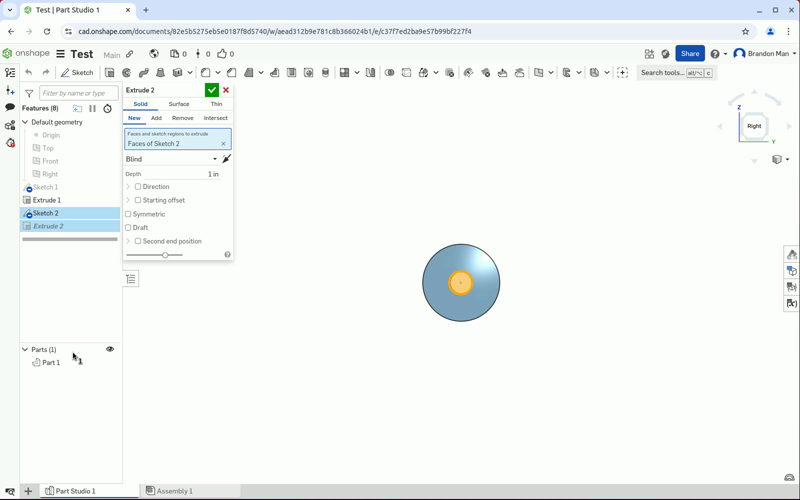
mouse_move(143, 106)
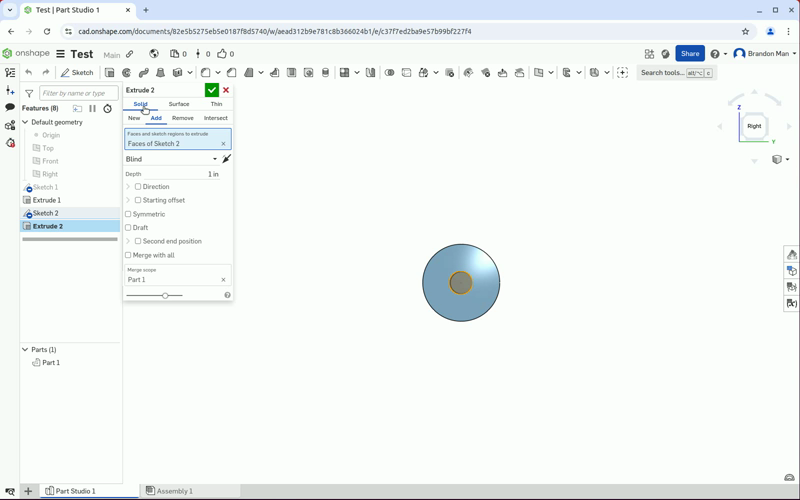
click(143, 106)
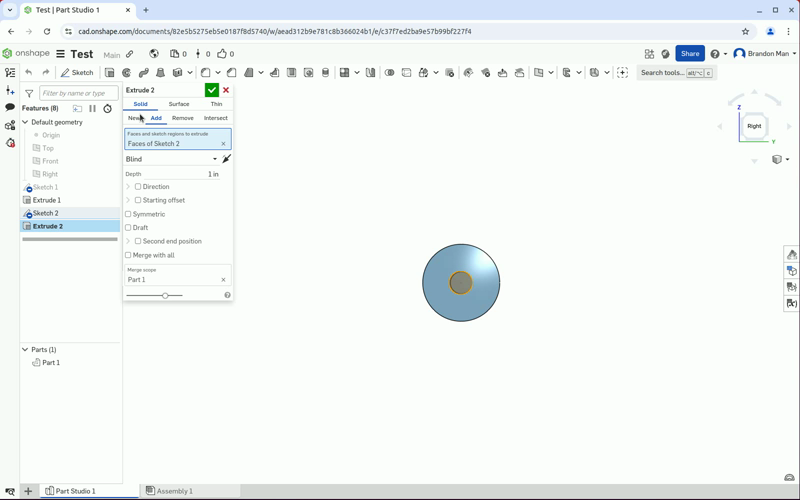
mouse_move(137, 120)
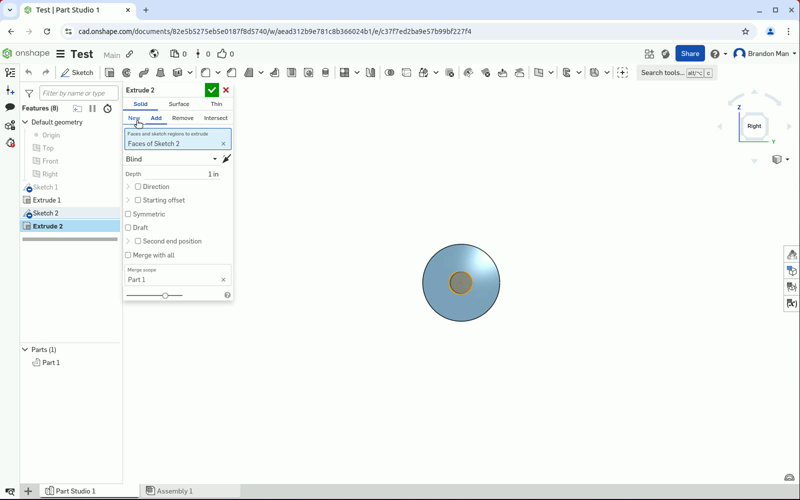
click(137, 120)
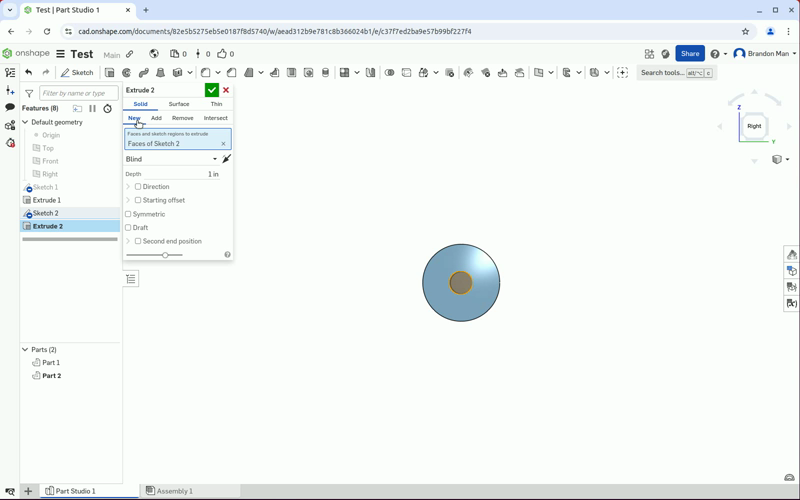
key(tab, 4)
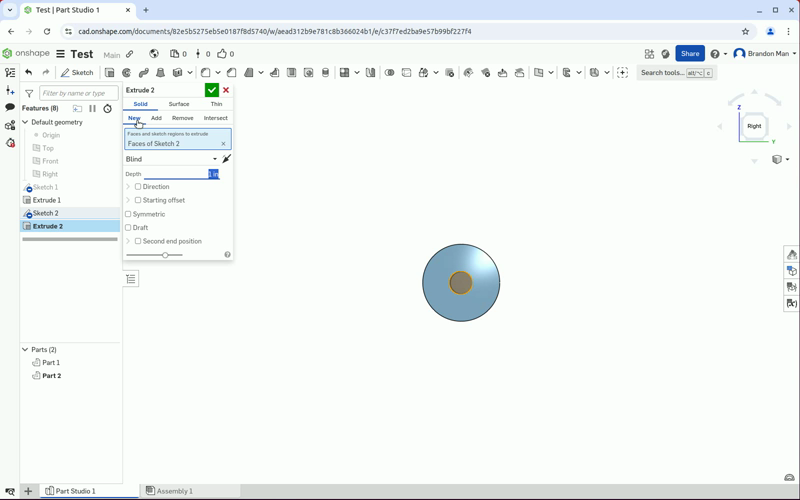
text(23.108)
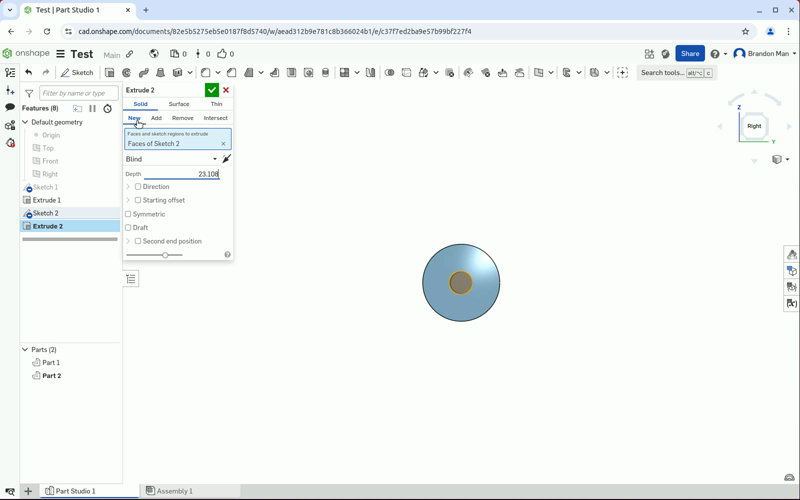
key(enter)
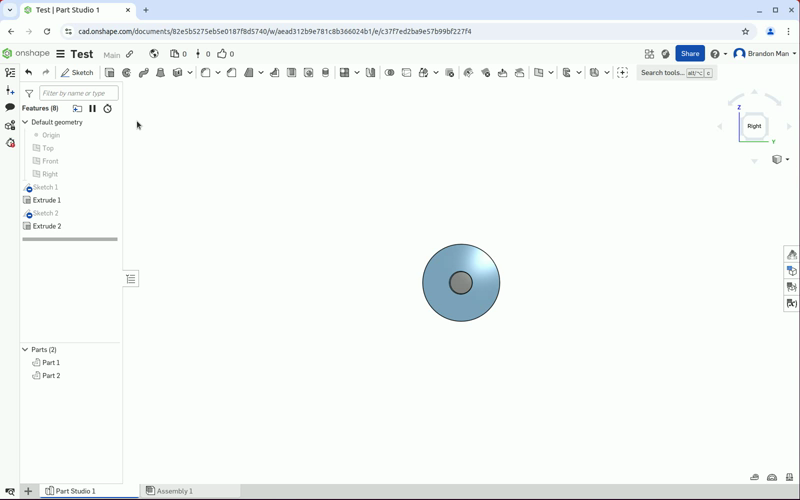
key(shift+h)
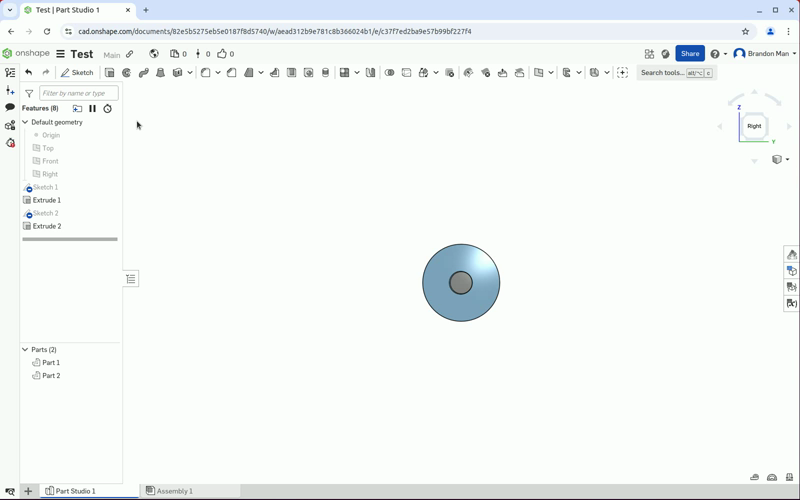
key(shift+h)
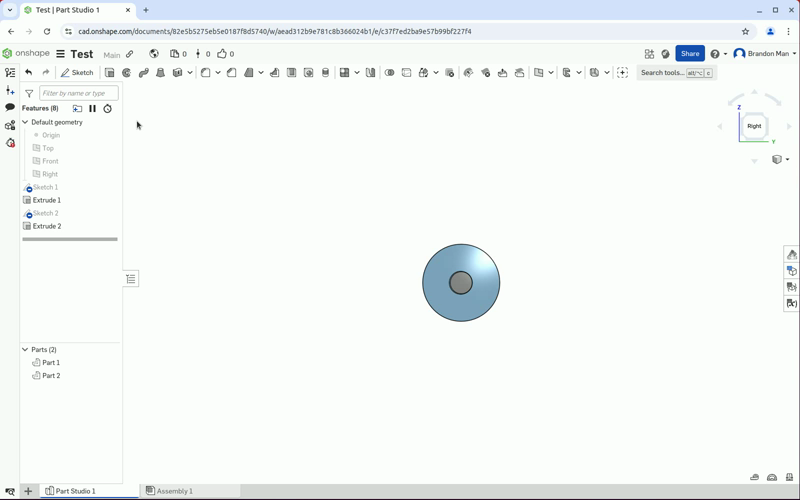
mouse_move(73, 189)
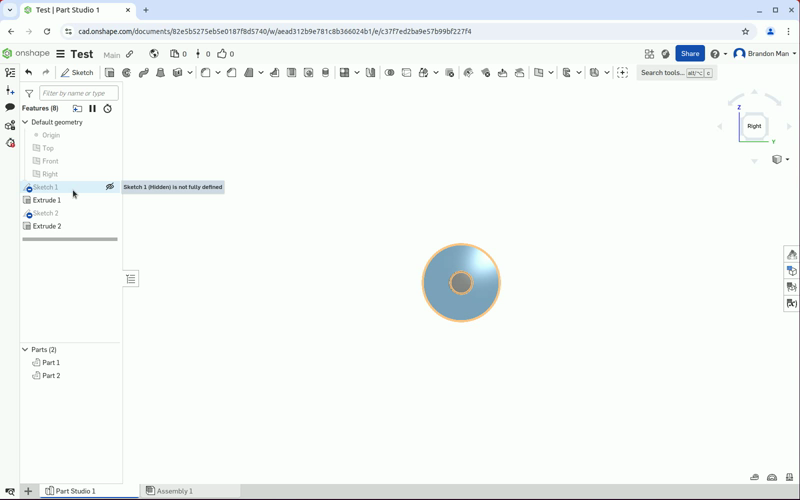
click(73, 189)
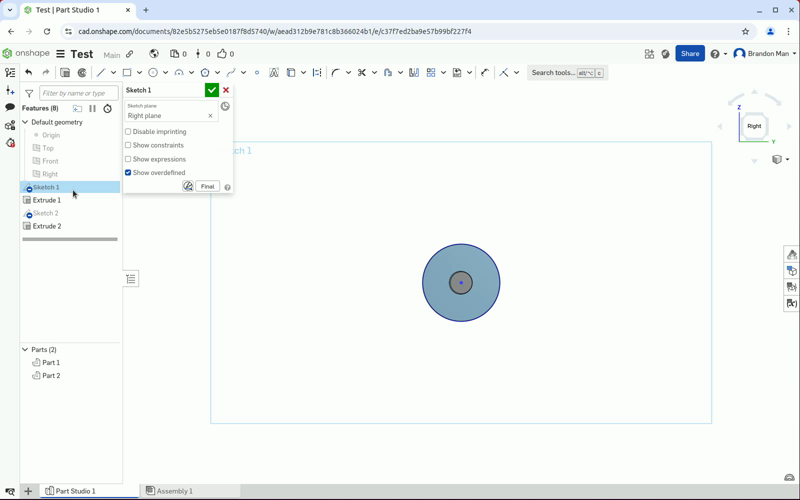
mouse_move(229, 92)
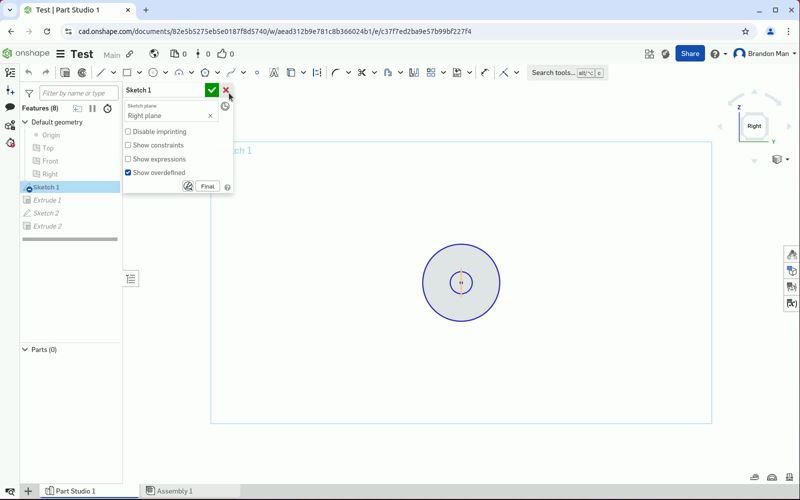
click(229, 92)
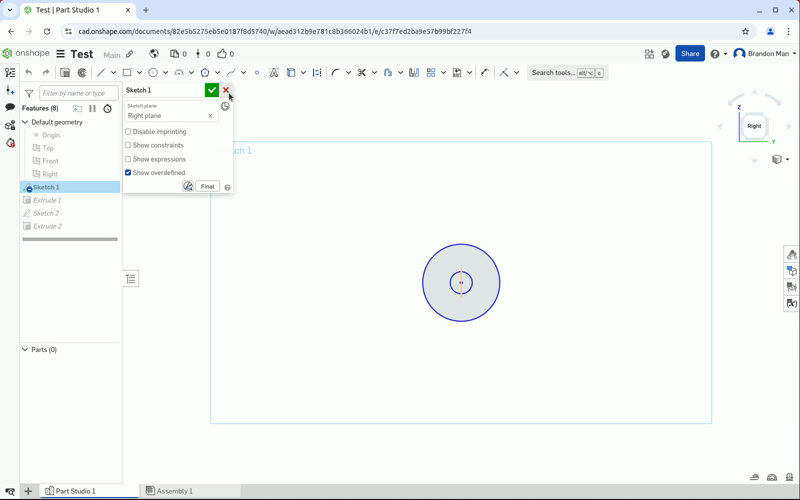
key(shift+s)
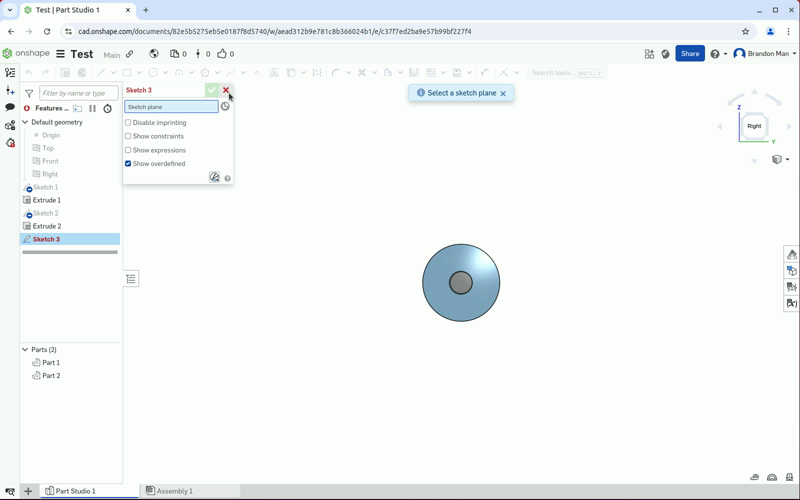
mouse_move(73, 176)
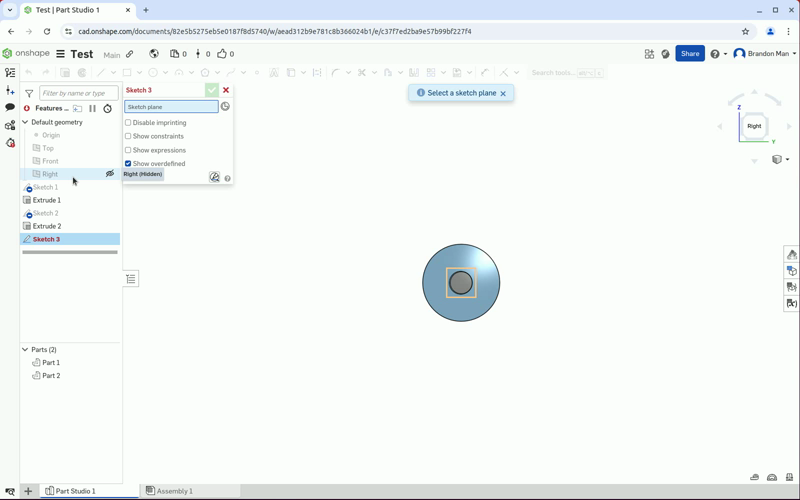
click(73, 176)
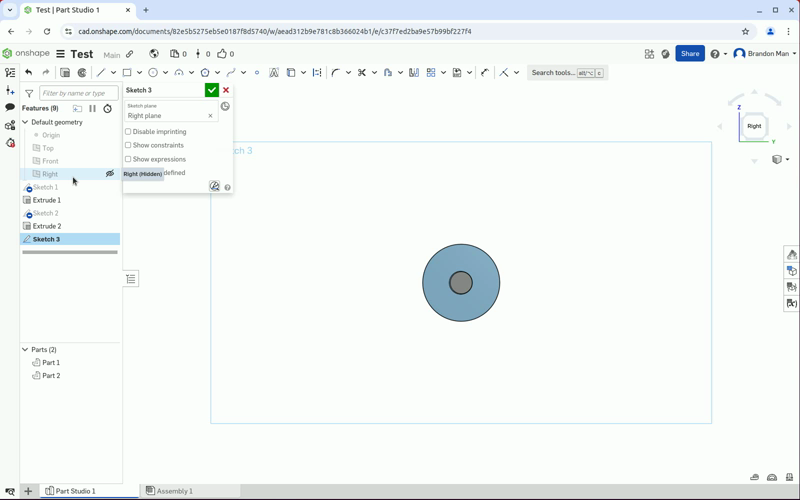
mouse_move(73, 352)
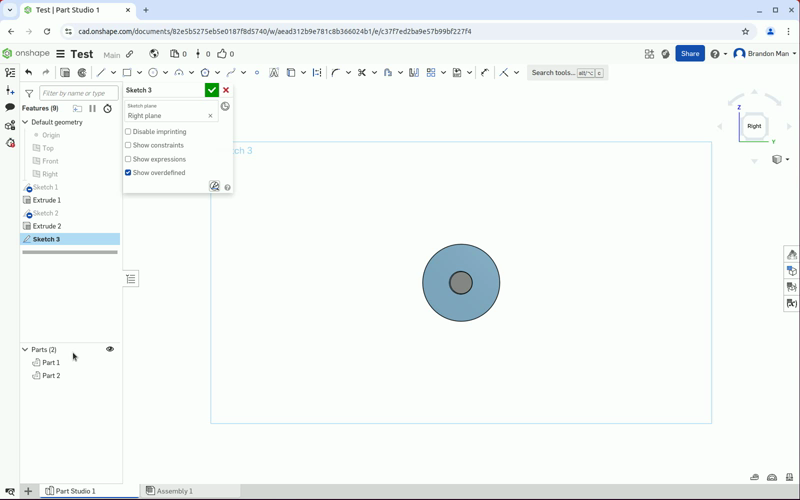
key(y)
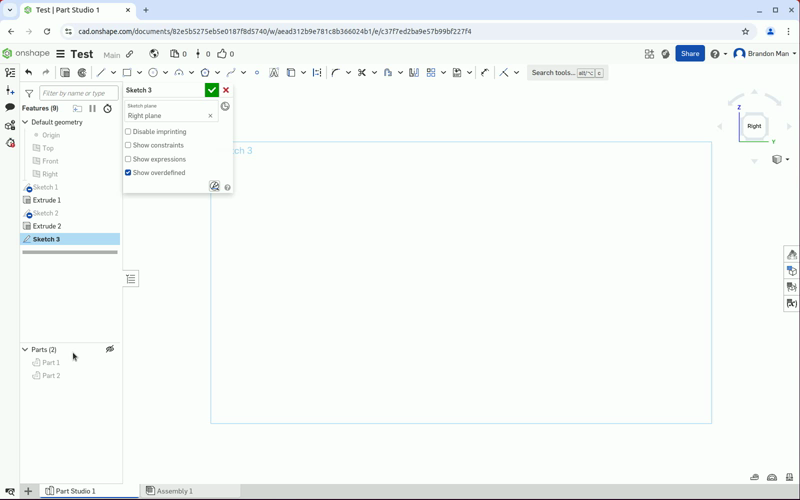
key(c)
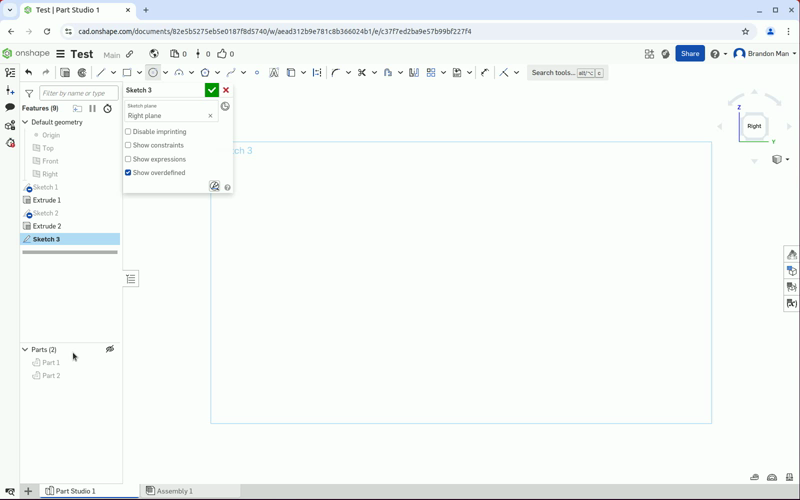
key_down(shift)
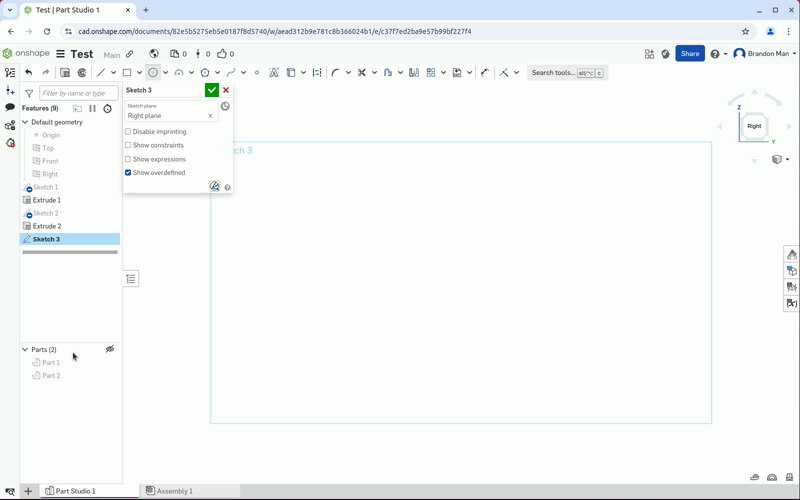
mouse_move(460, 282)
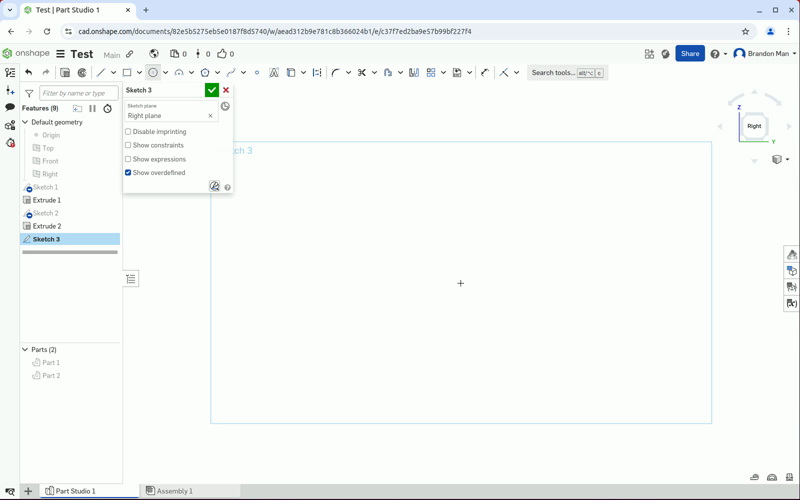
click(460, 282)
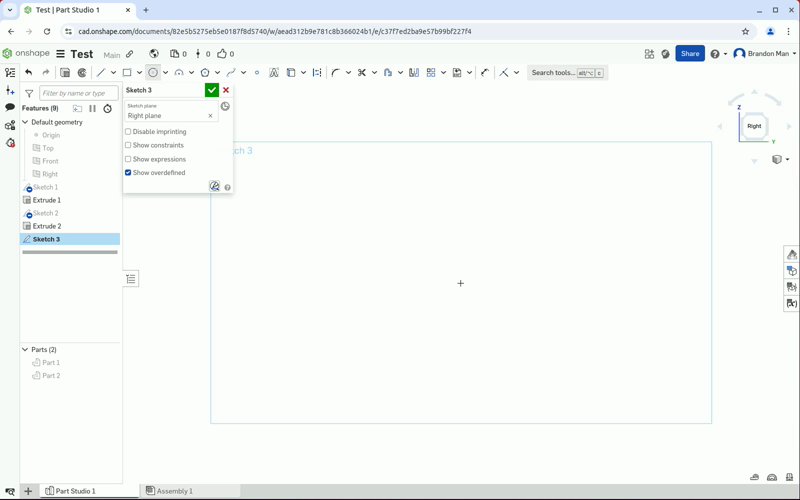
key_up(shift)
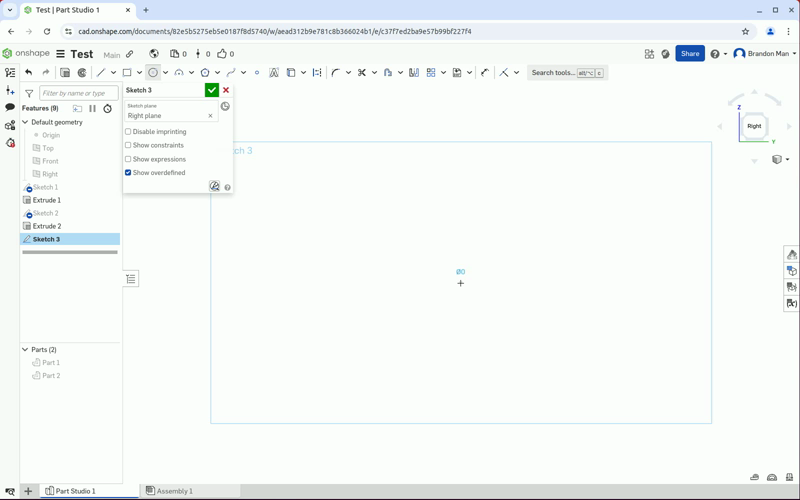
mouse_move(472, 282)
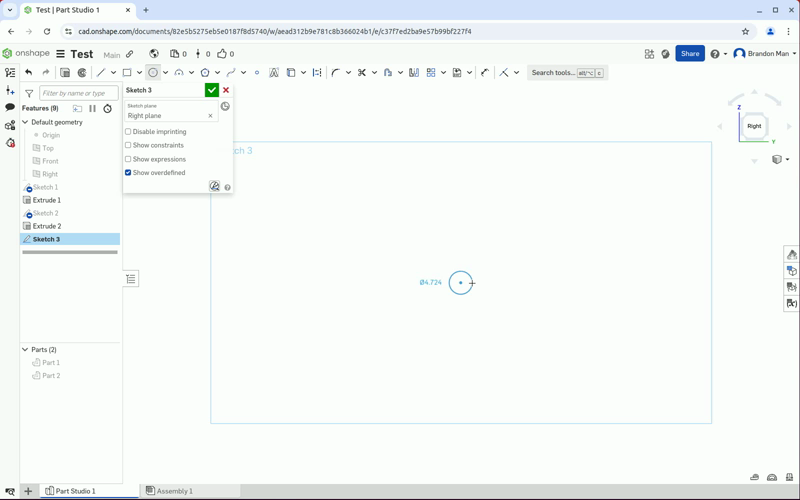
click(472, 282)
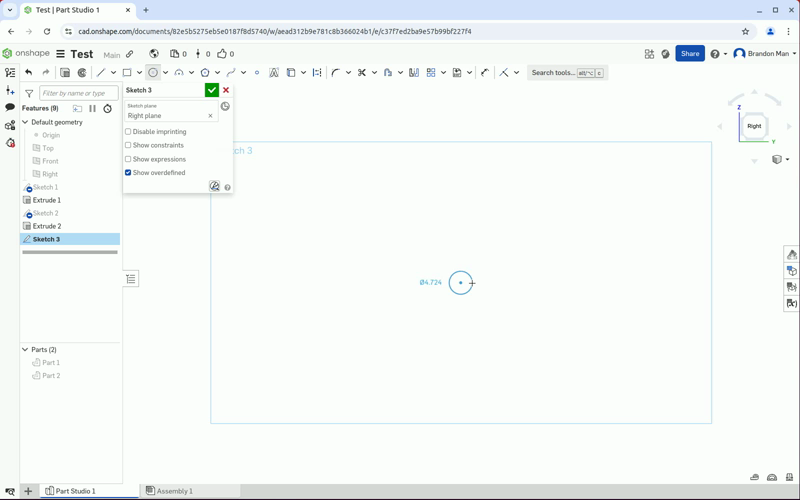
key(esc)
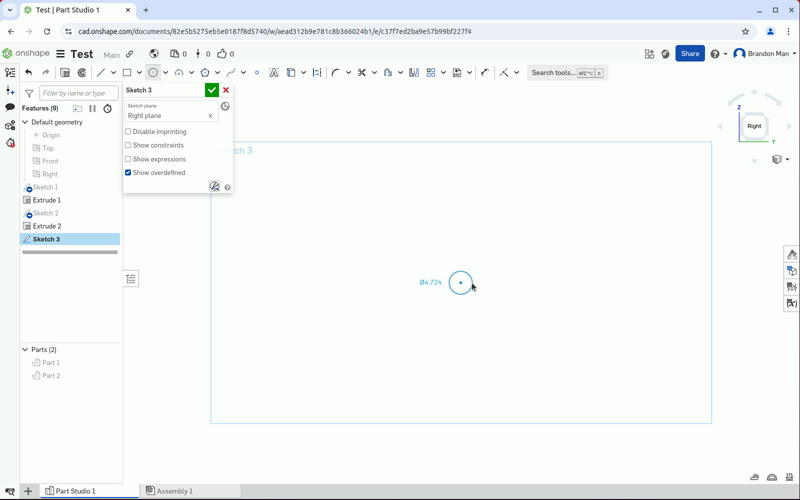
mouse_move(465, 284)
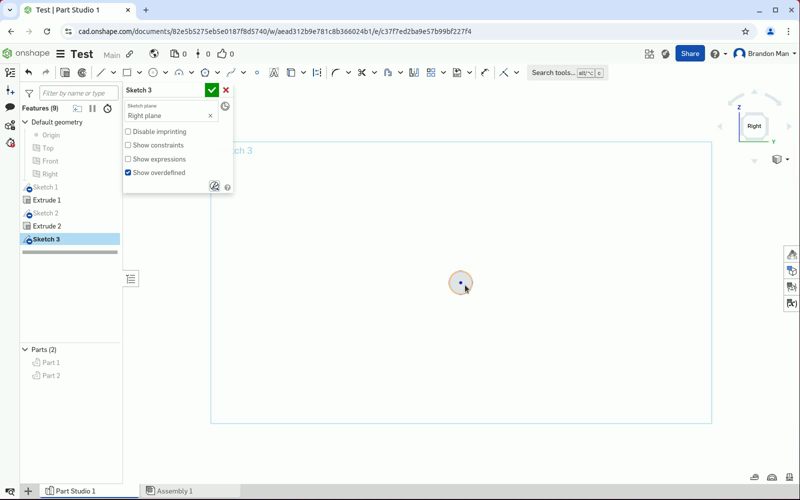
scroll(6)
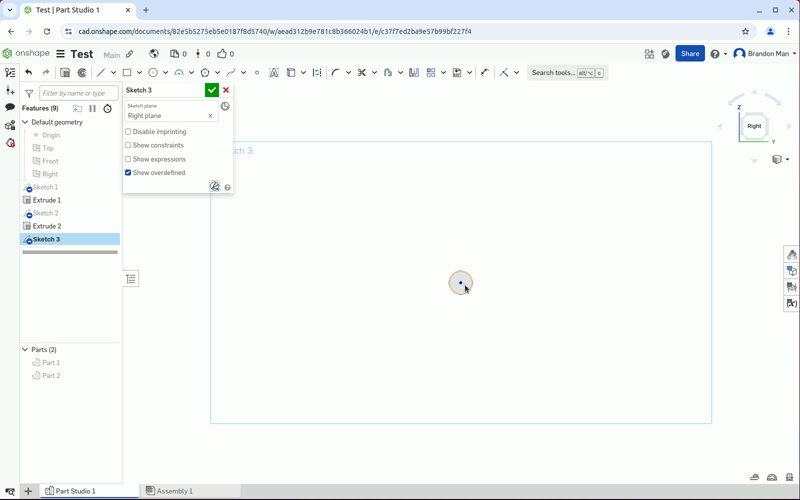
scroll(6)
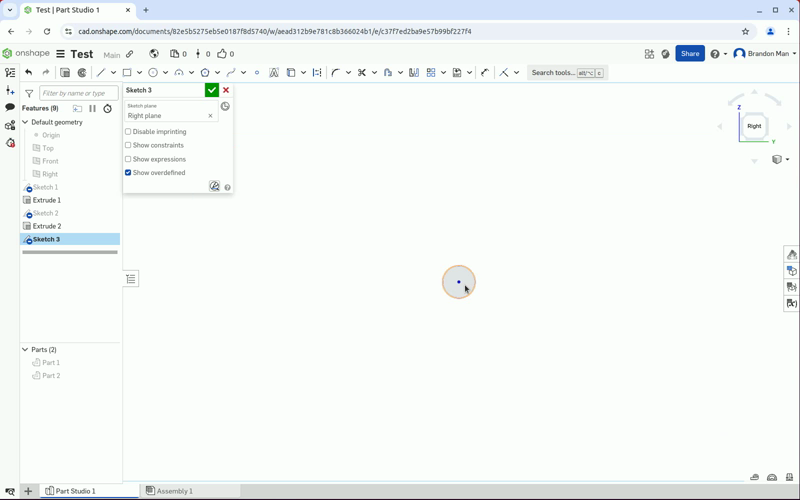
scroll(6)
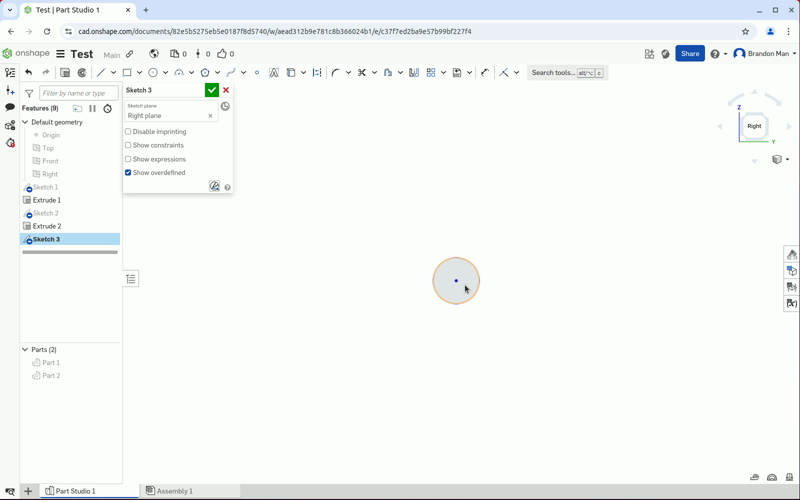
scroll(6)
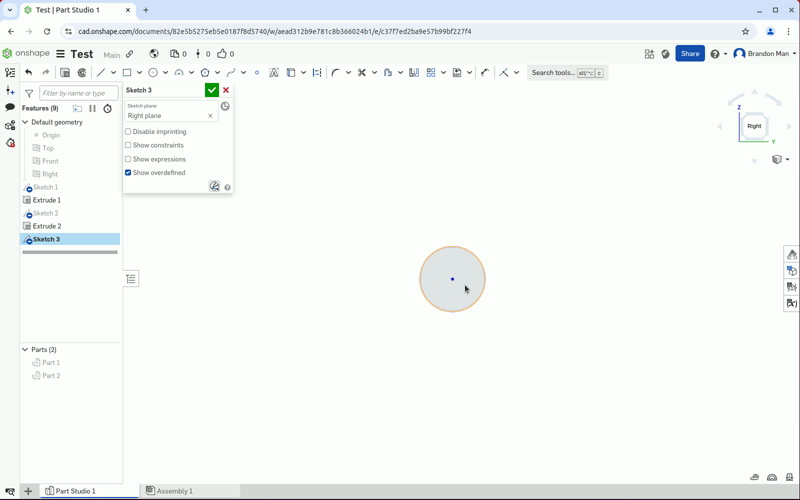
scroll(6)
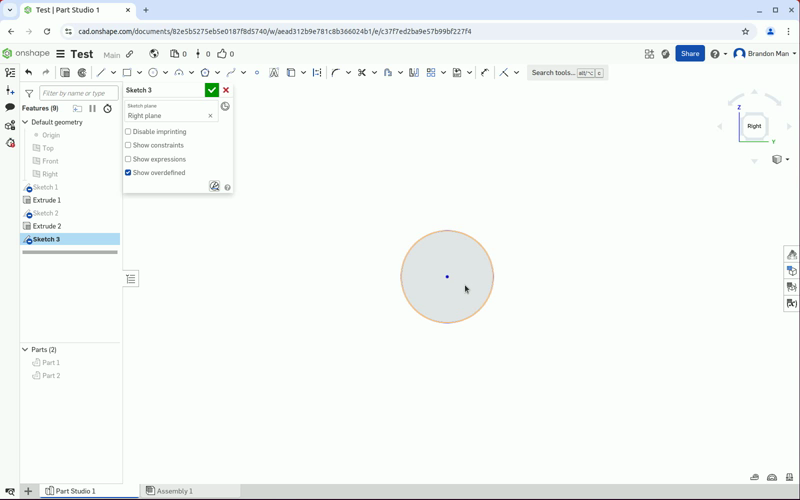
scroll(6)
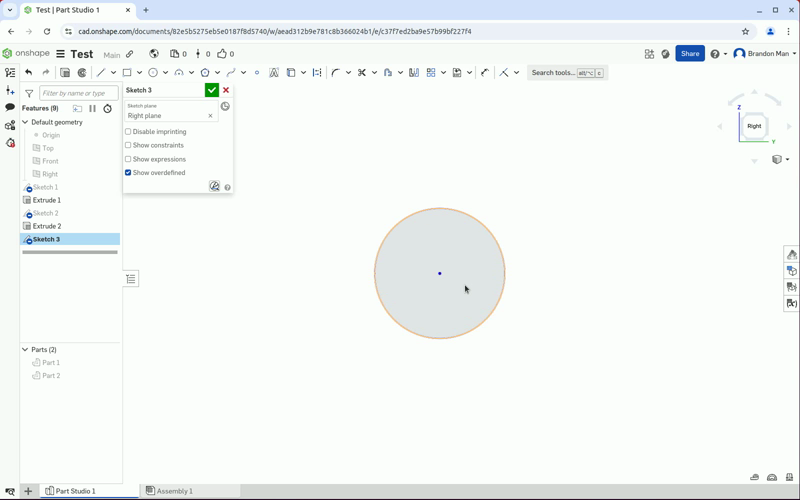
scroll(6)
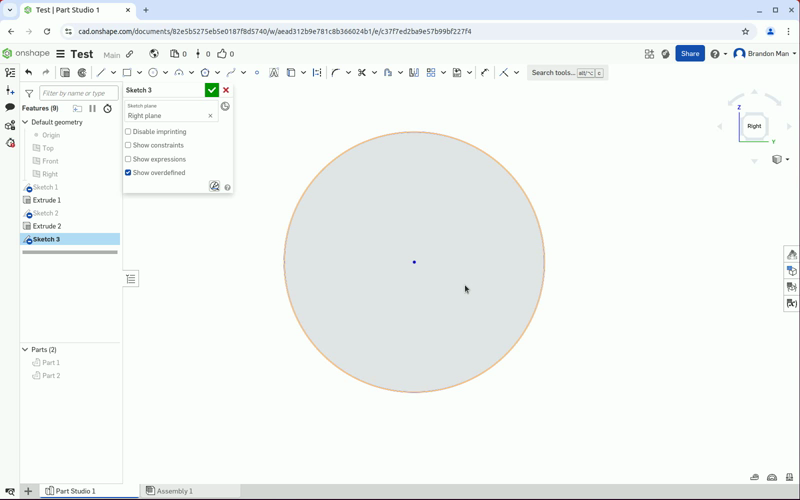
click(465, 284)
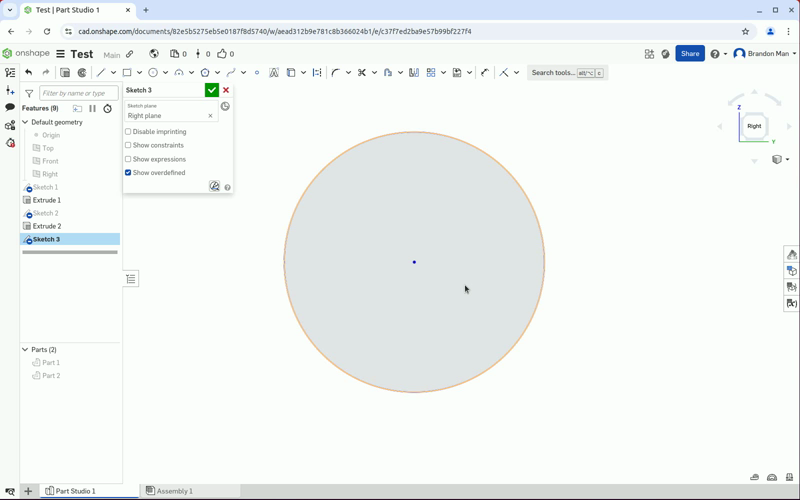
scroll(-6)
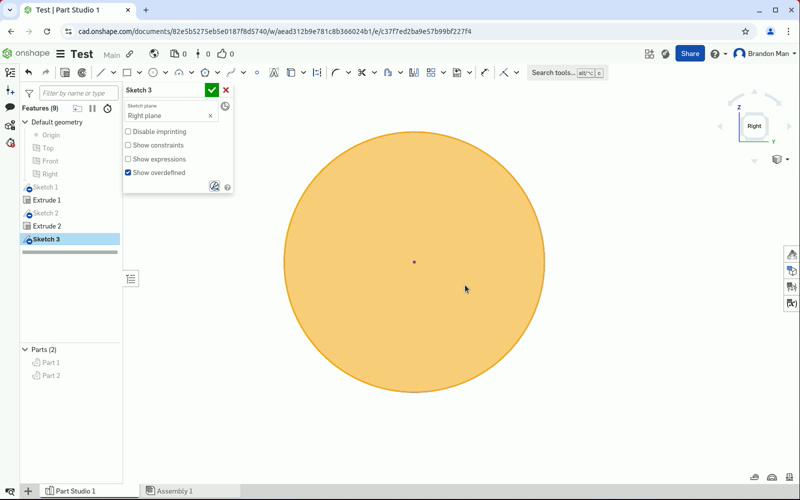
scroll(-6)
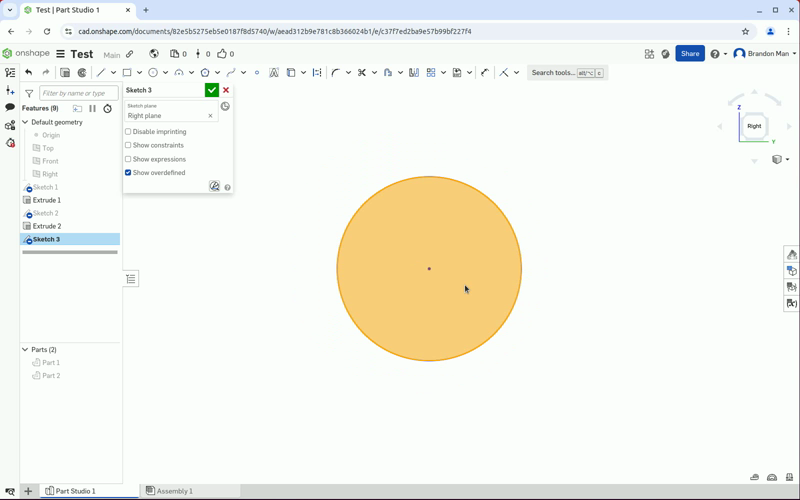
scroll(-6)
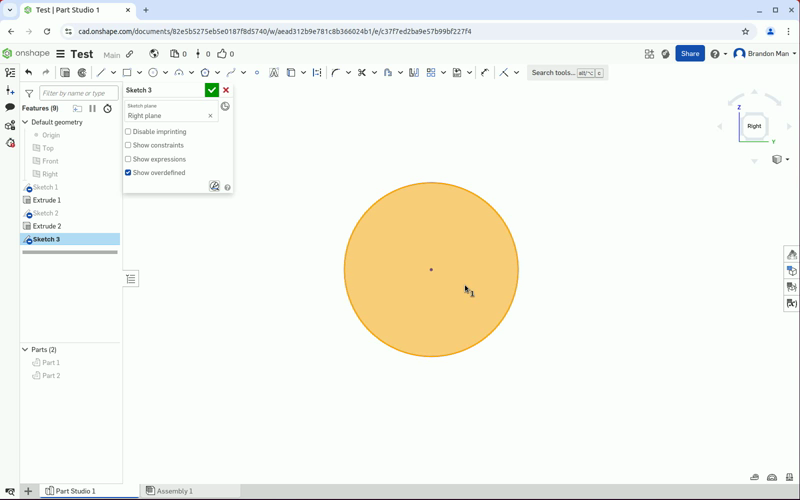
scroll(-6)
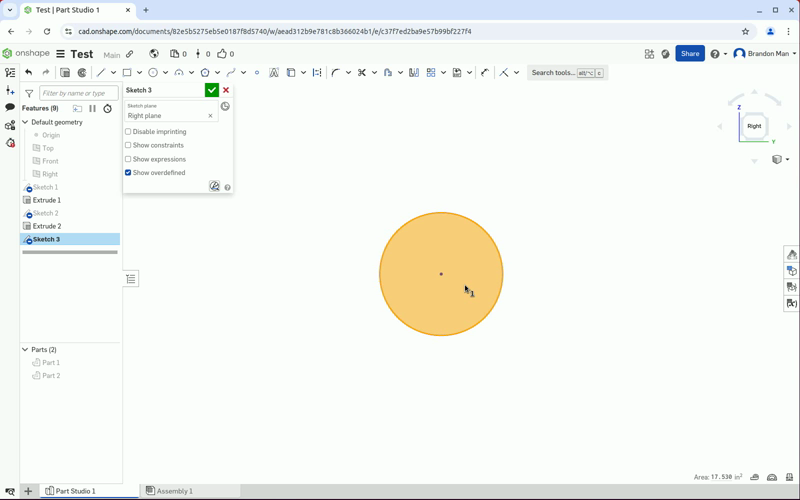
scroll(-6)
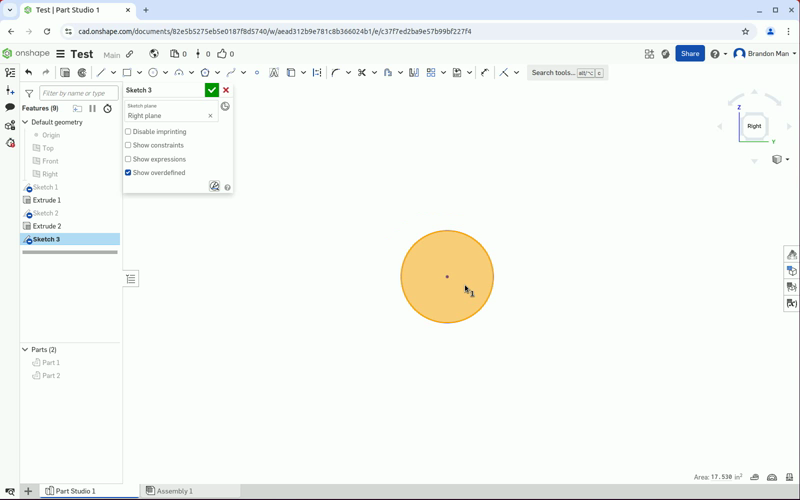
scroll(-6)
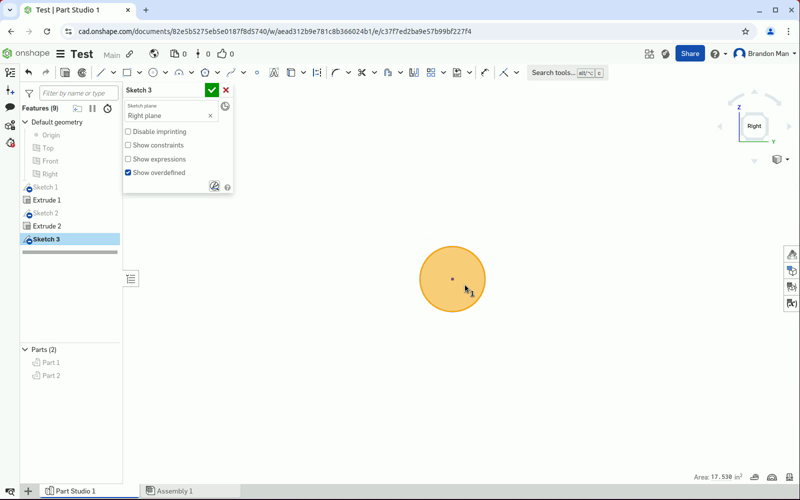
scroll(-6)
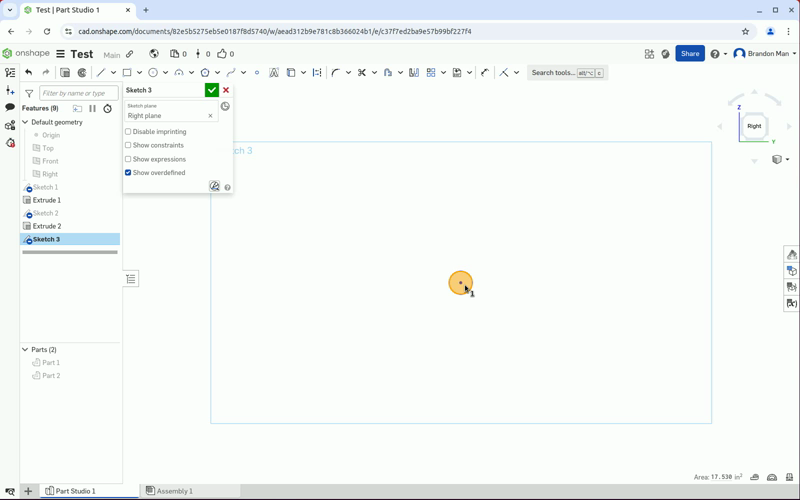
mouse_move(73, 352)
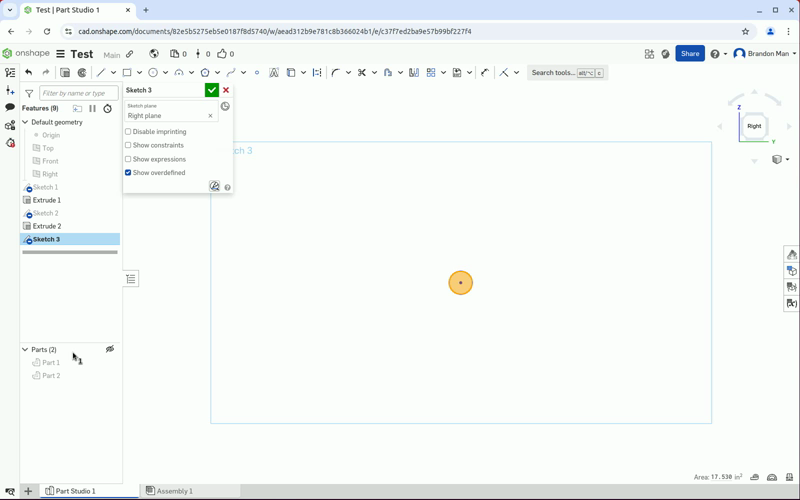
key(shift+y)
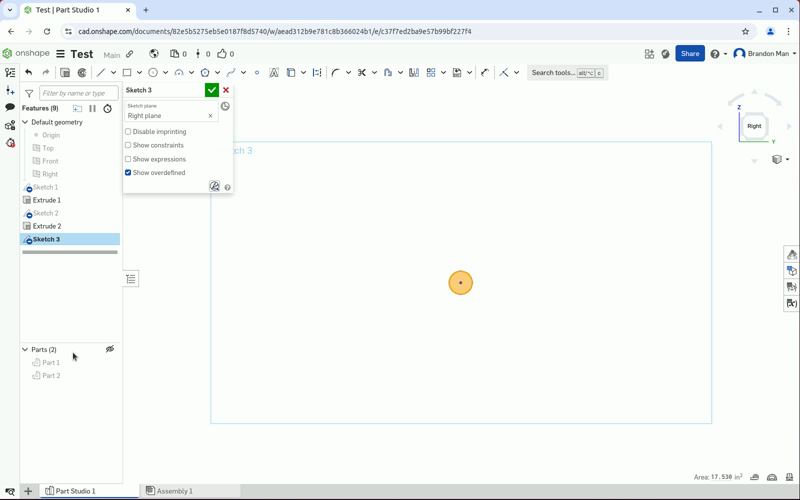
key(shift+e)
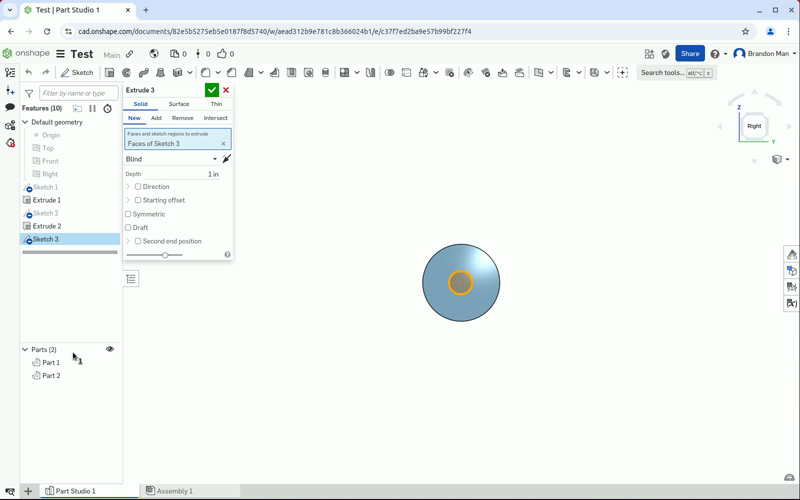
mouse_move(143, 106)
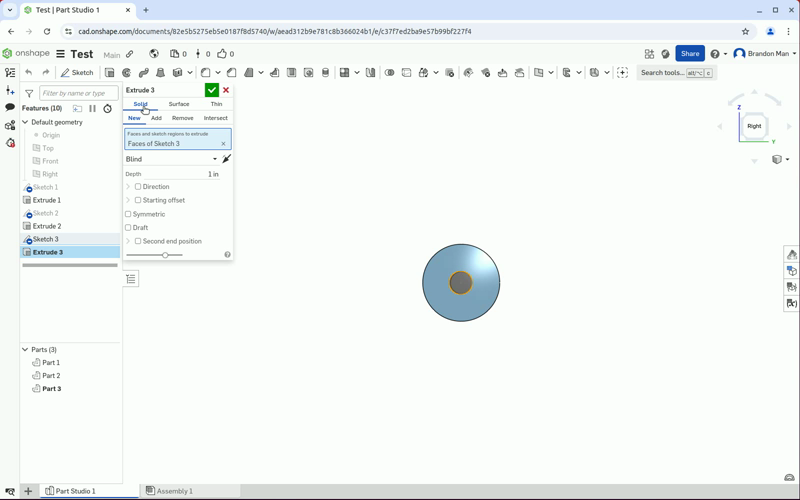
click(143, 106)
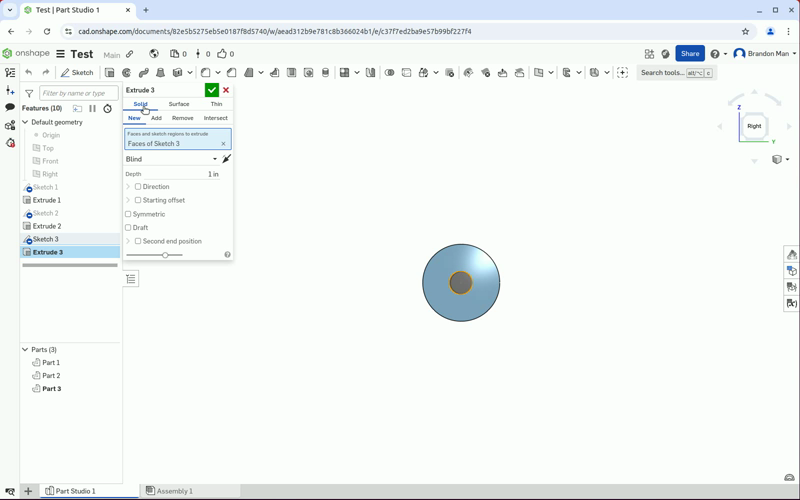
mouse_move(186, 120)
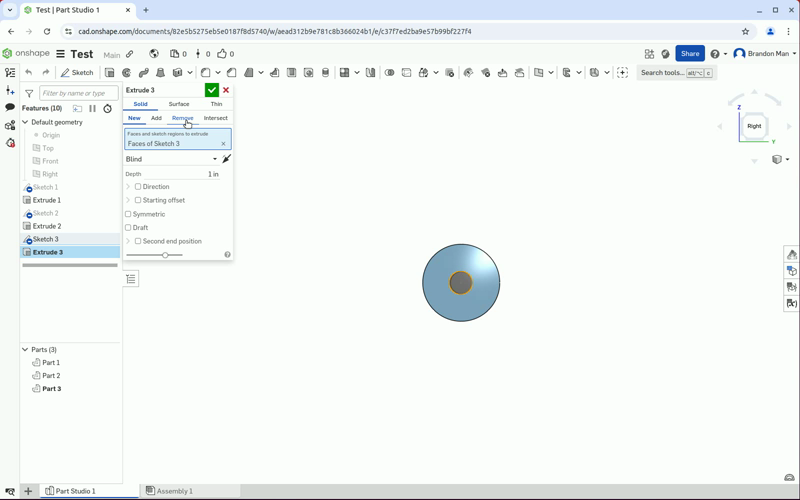
click(186, 120)
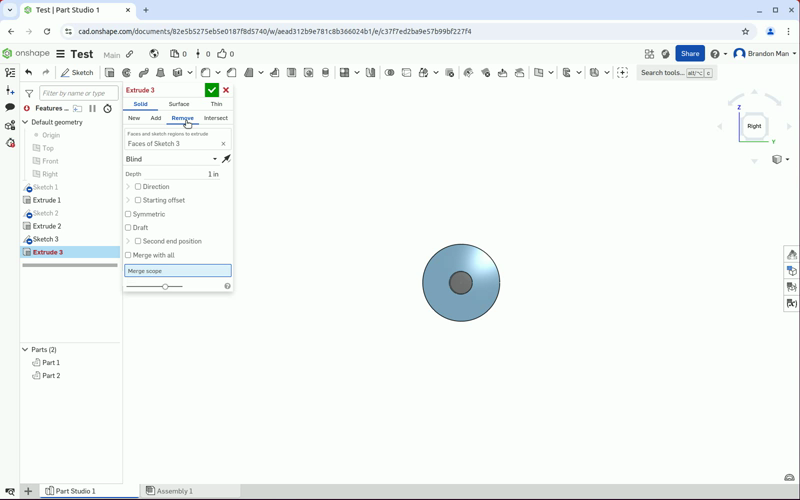
key(tab, 4)
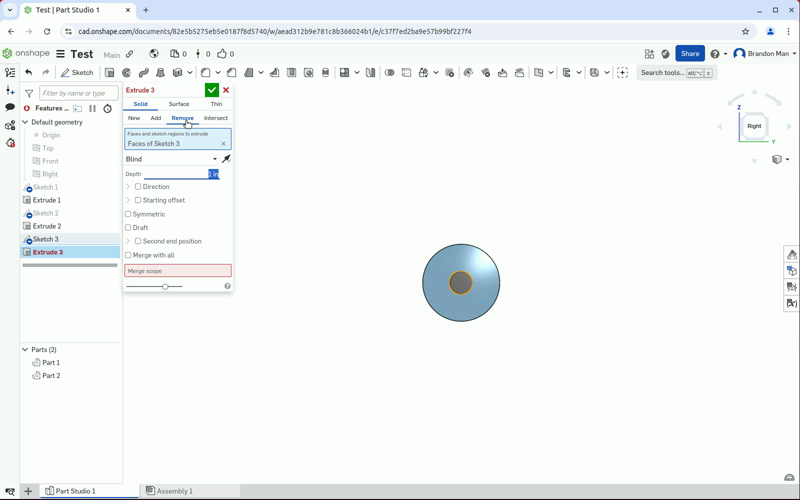
text(-15.405)
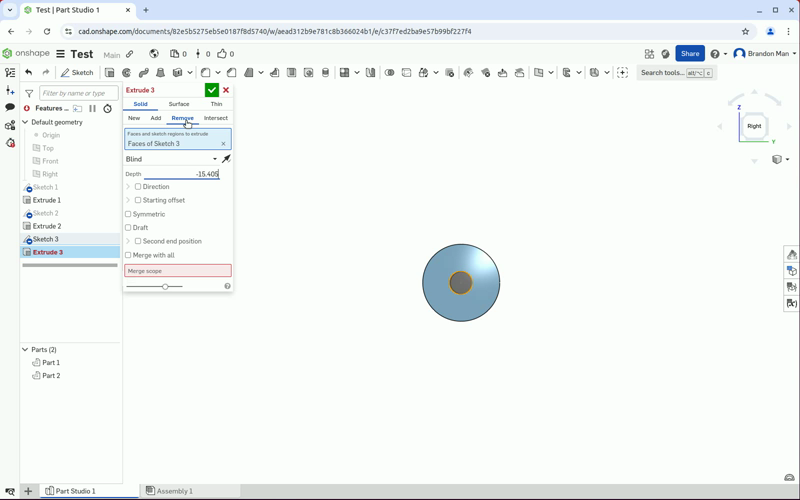
key(tab, 6)
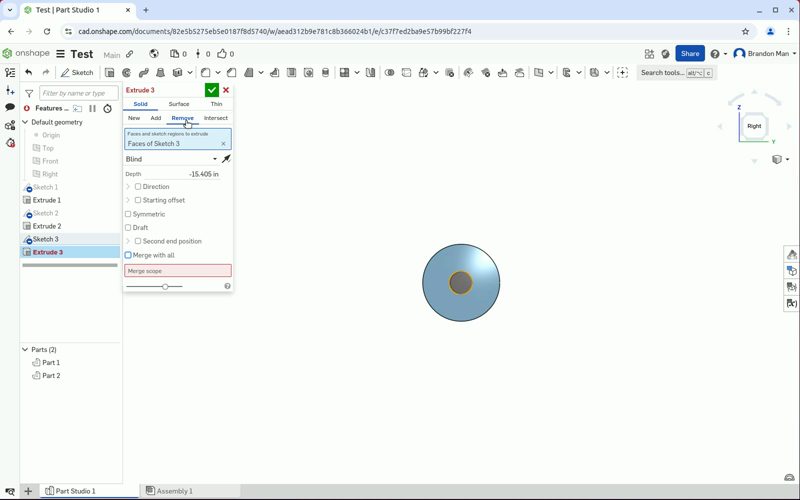
key(space)
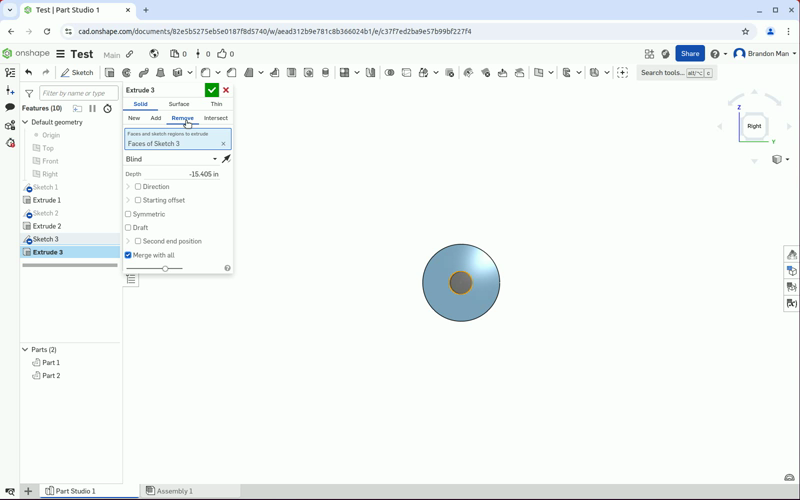
key(enter)
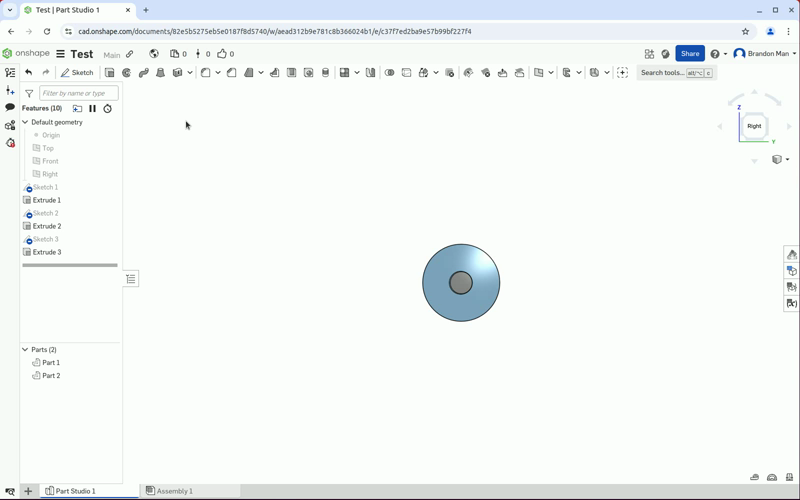
key(shift+h)
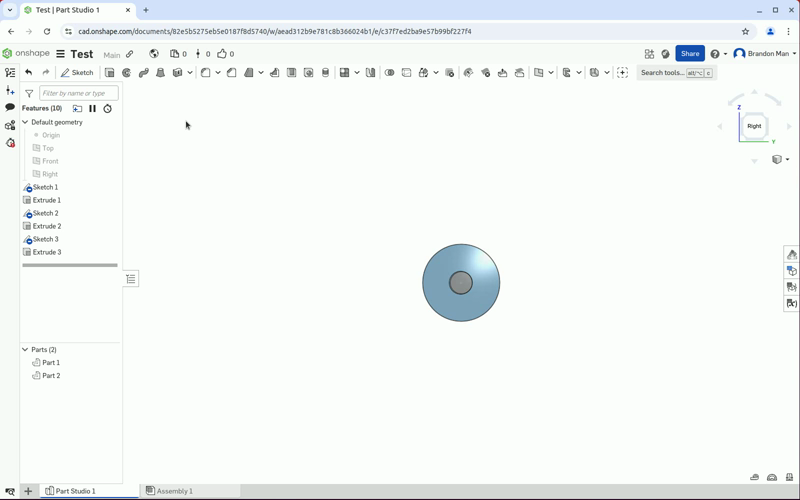
key(shift+h)
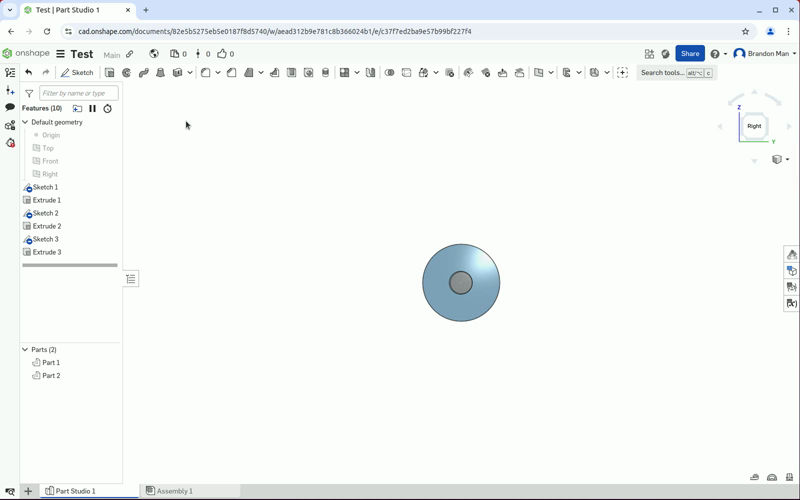
key(shift+7)
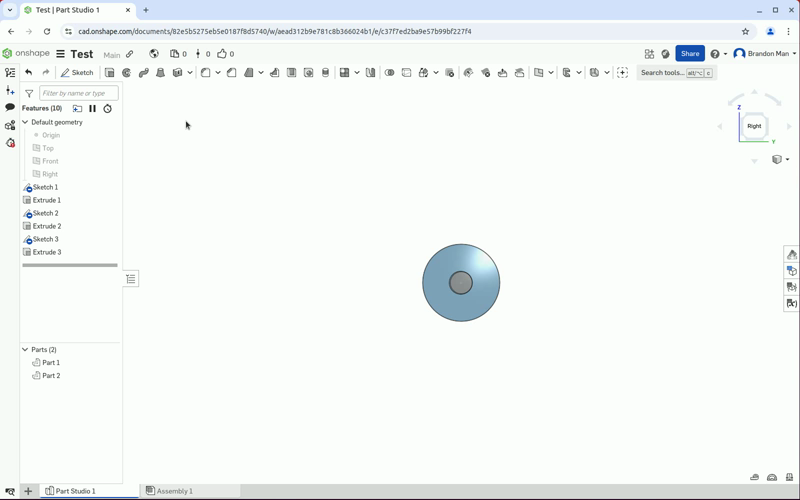
key(right, 2)
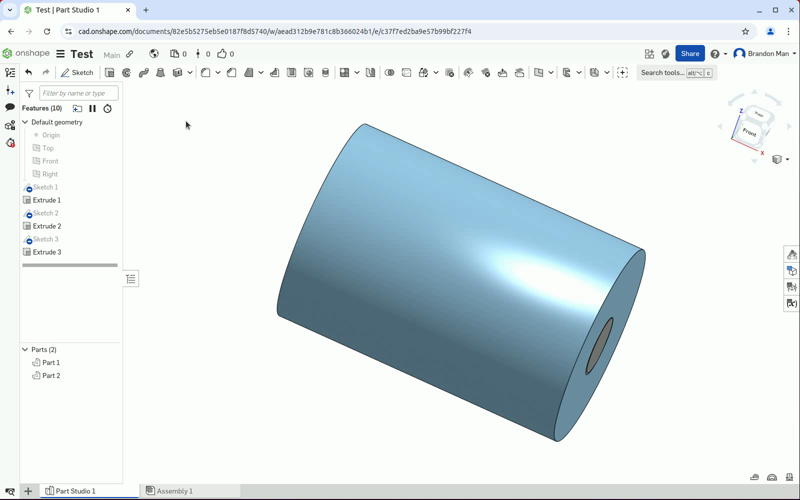
key(down, 2)
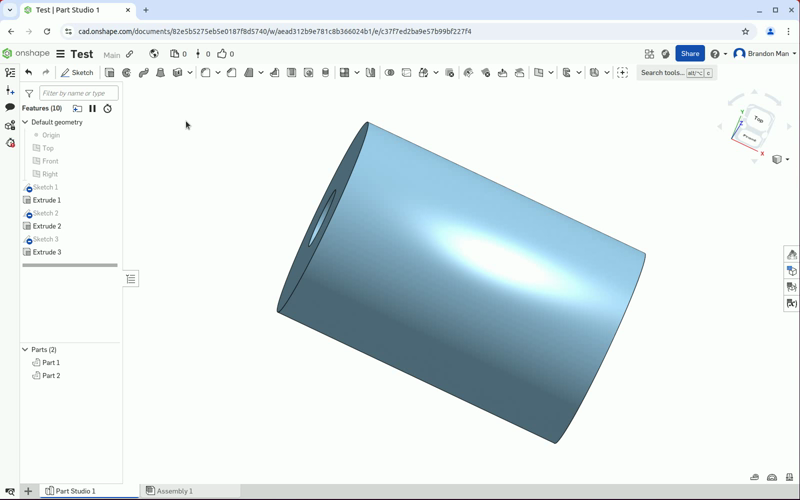
key(up, 2)
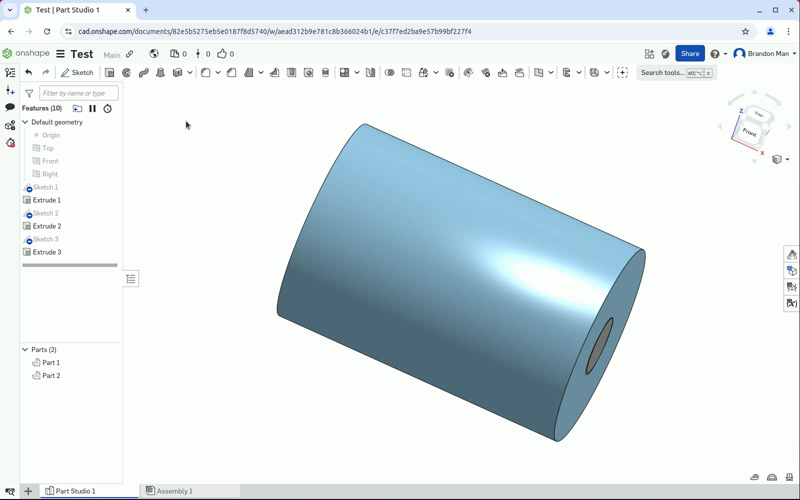
key(left, 2)
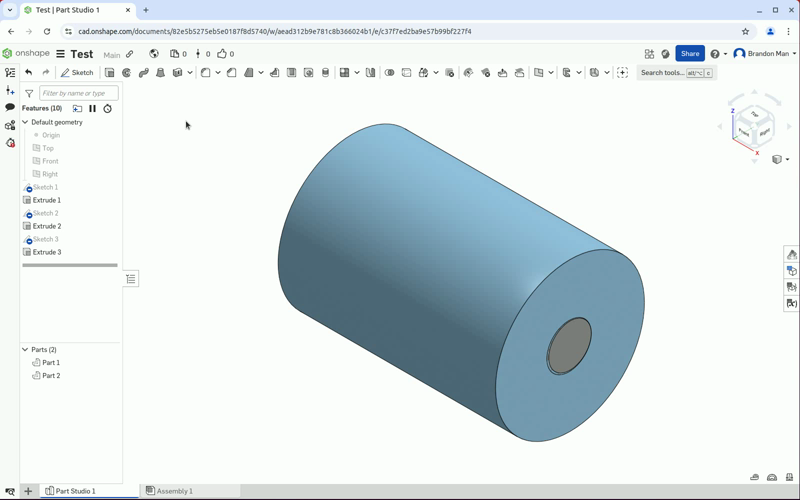
mouse_move(73, 189)
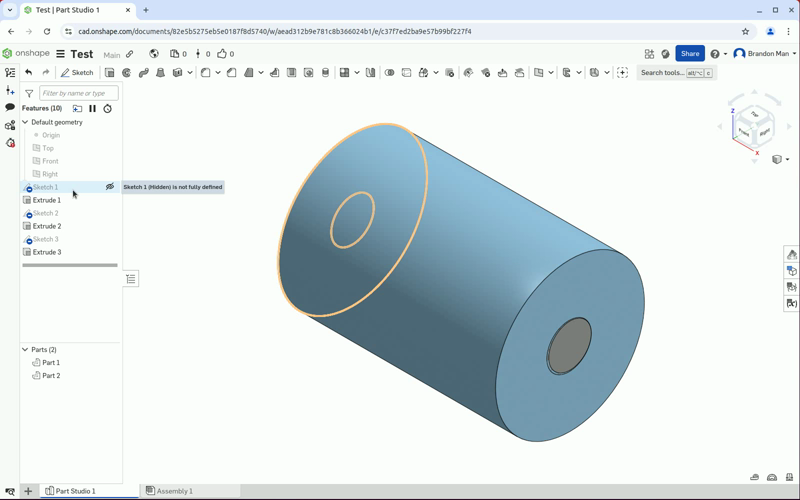
click(73, 189)